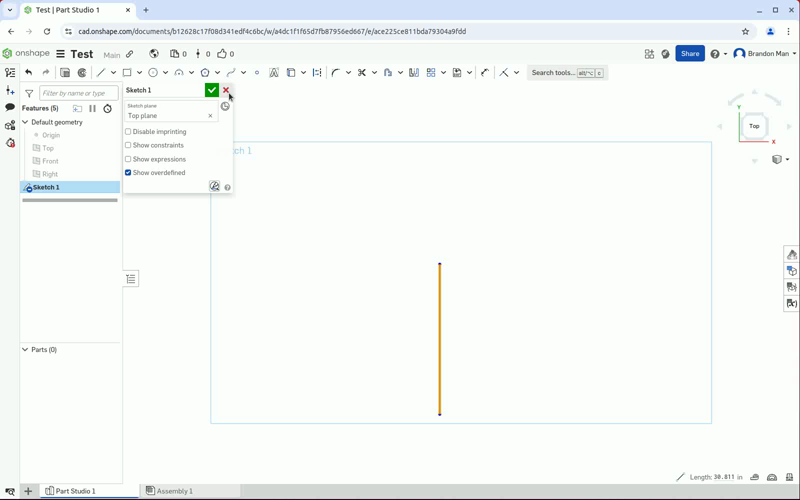
key(shift+h)
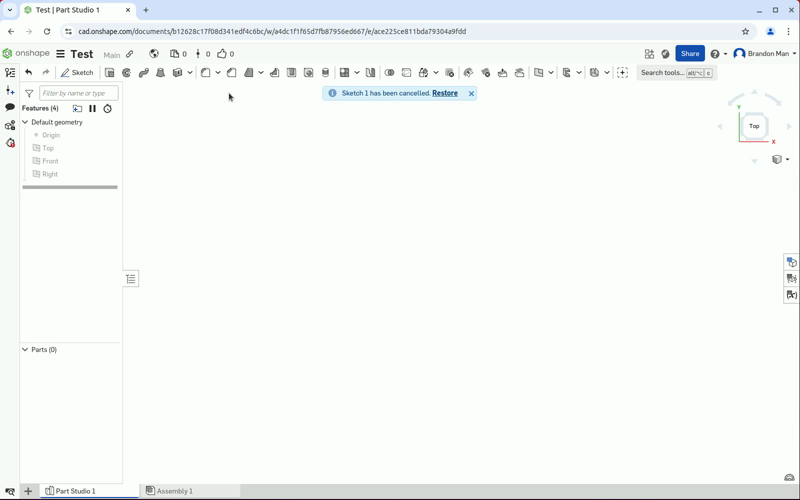
mouse_move(73, 352)
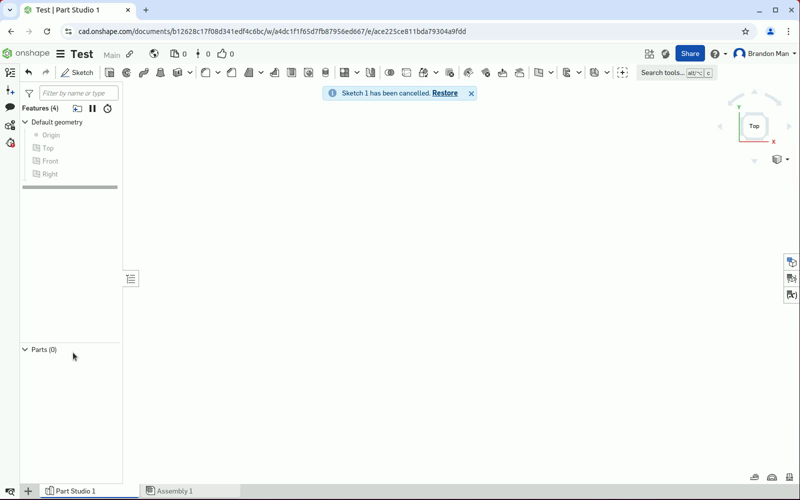
key(y)
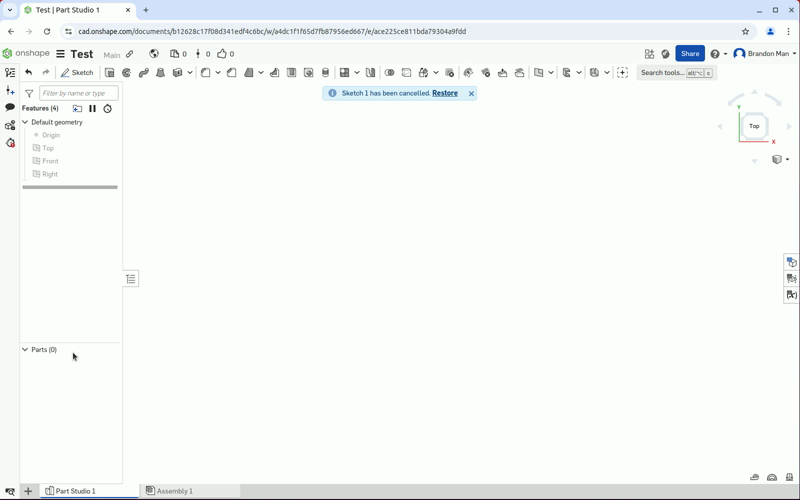
key(shift+p)
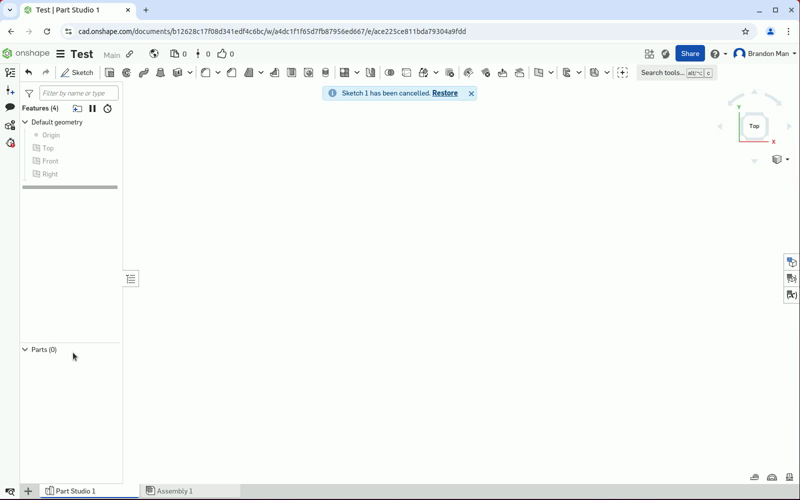
key(space)
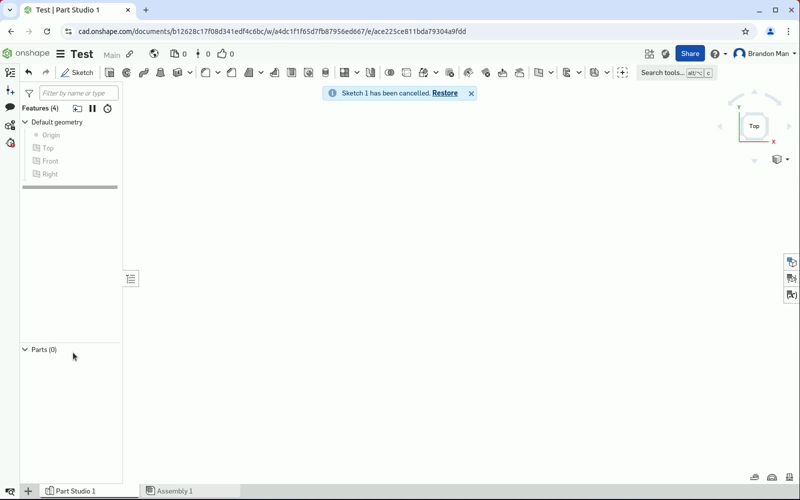
key_down(shift)
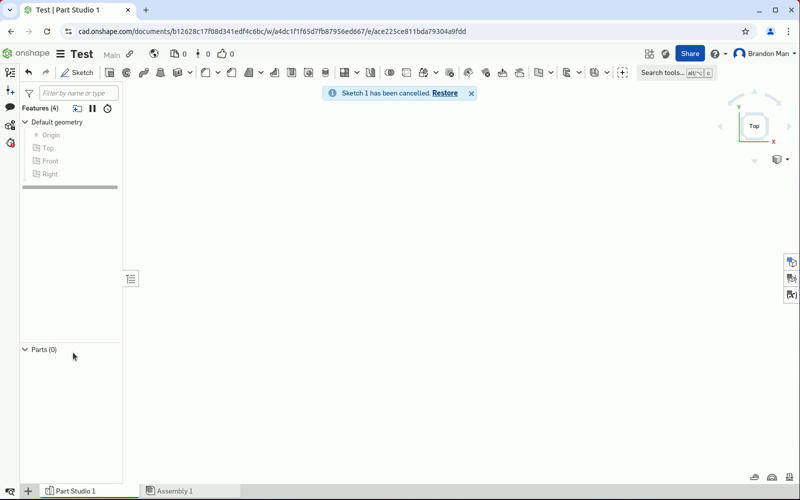
key(up)
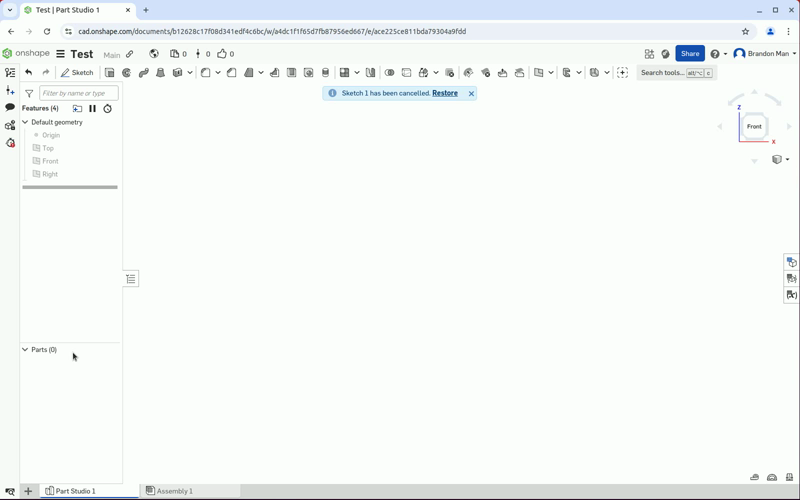
key_up(shift)
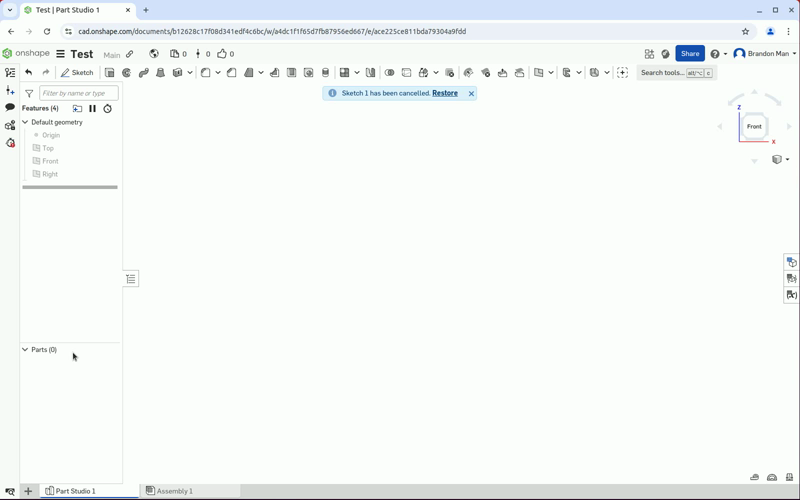
mouse_move(73, 352)
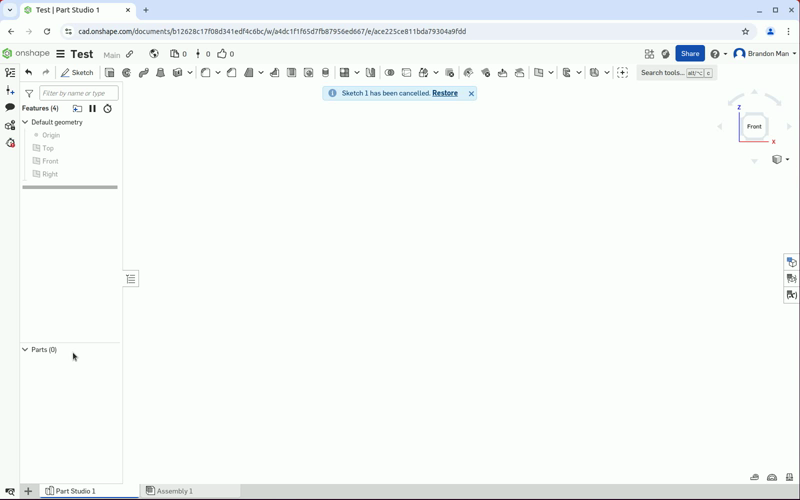
key(shift+y)
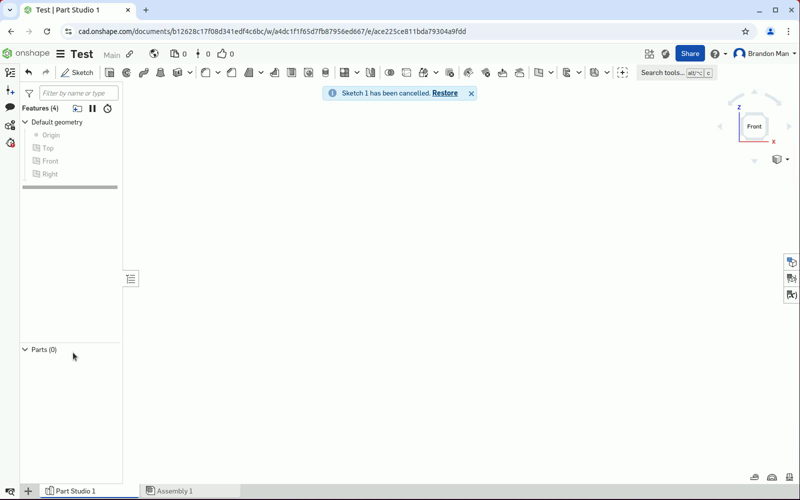
key(shift+s)
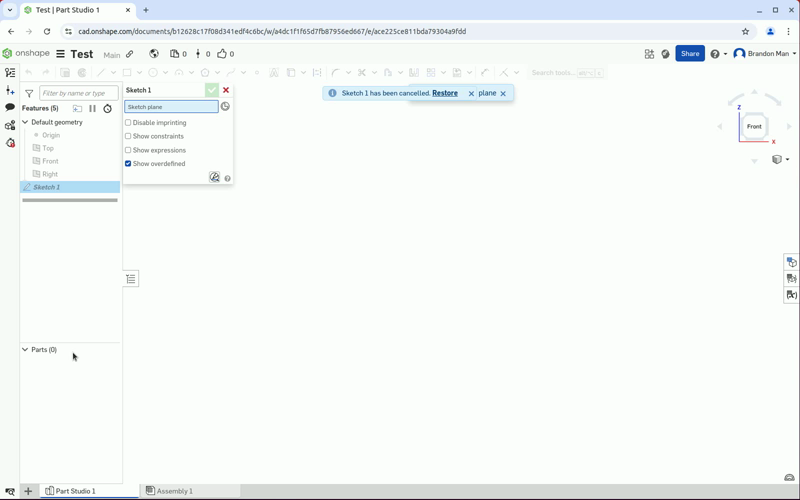
mouse_move(73, 163)
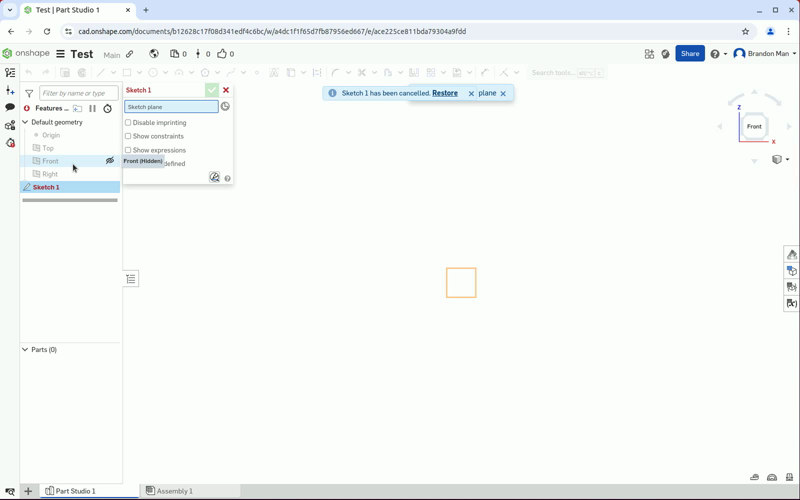
click(73, 163)
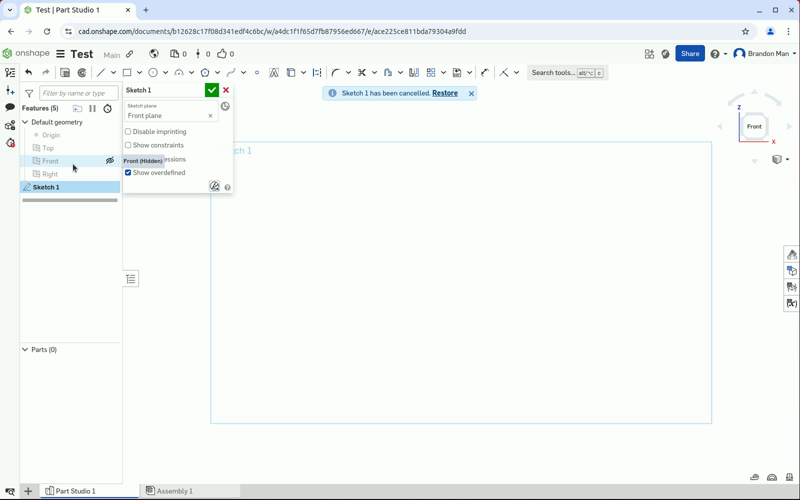
mouse_move(73, 352)
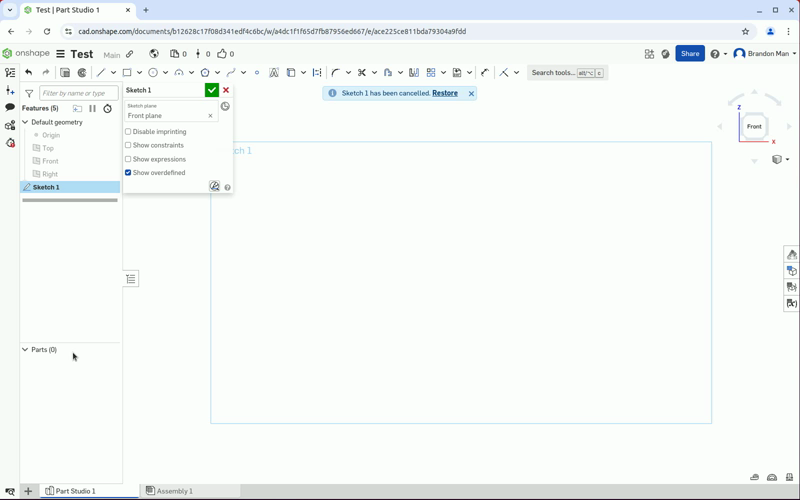
key(y)
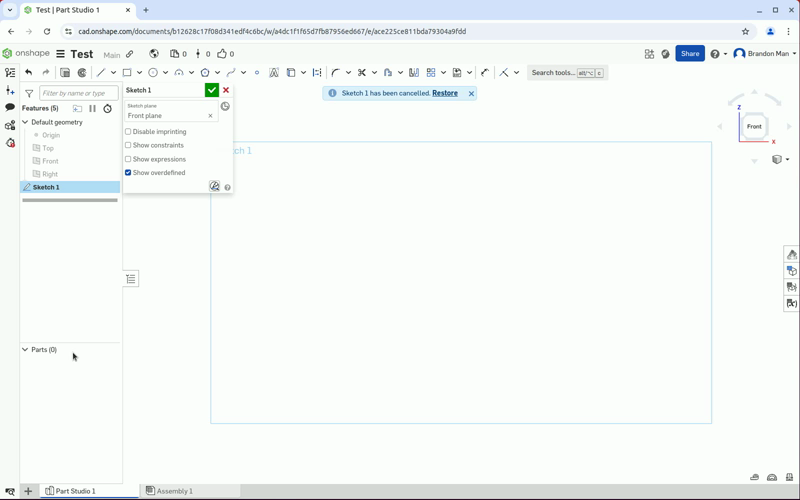
key(l)
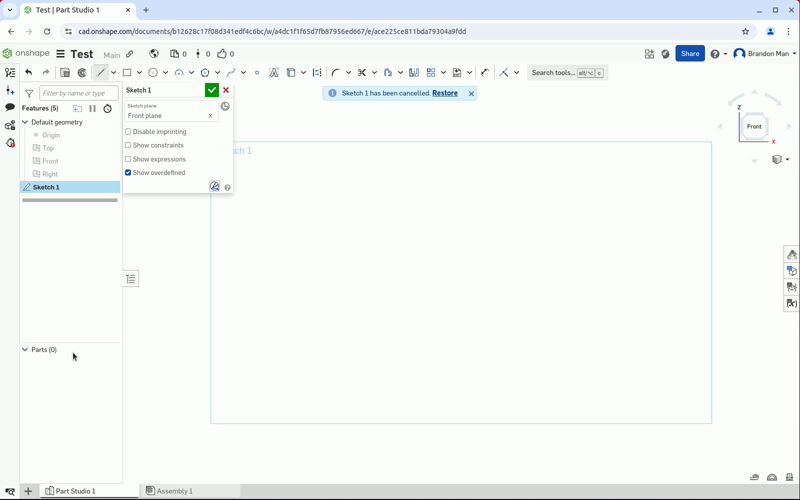
key_down(shift)
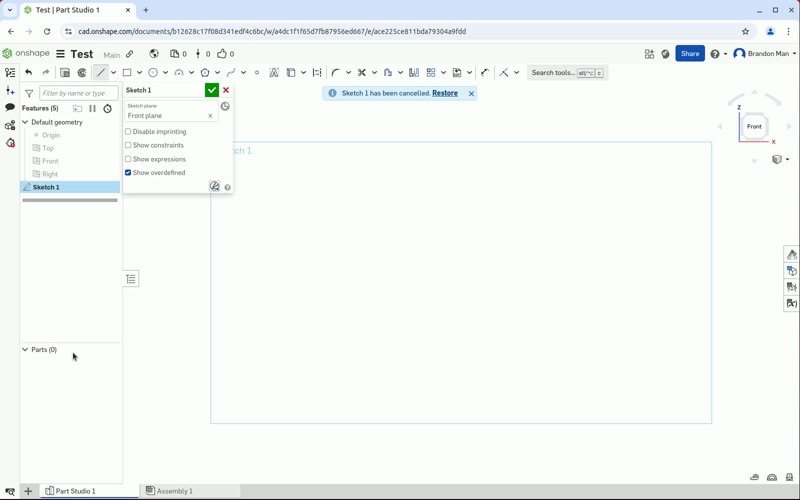
mouse_move(460, 282)
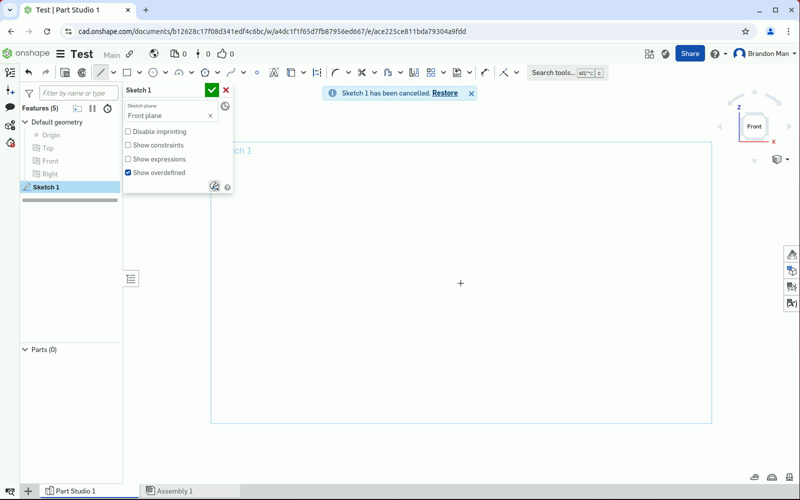
click(460, 282)
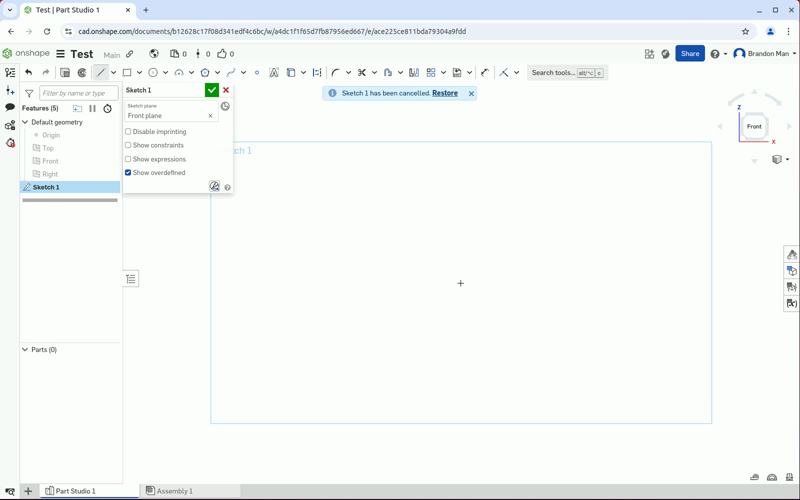
key_up(shift)
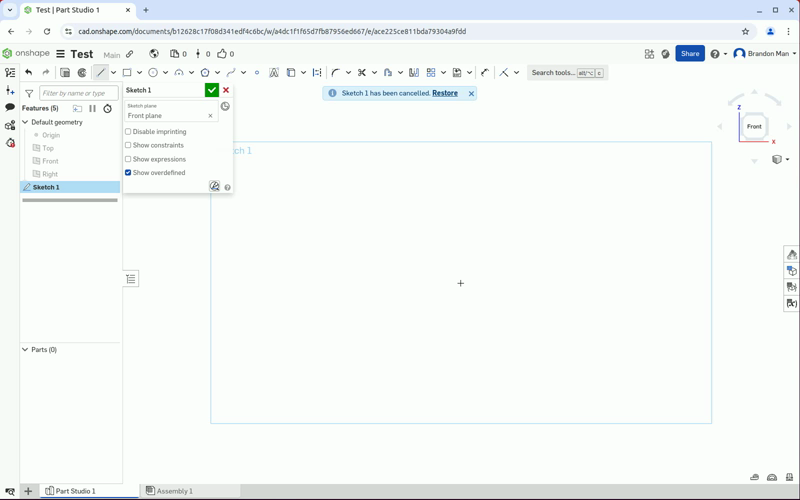
key_down(shift)
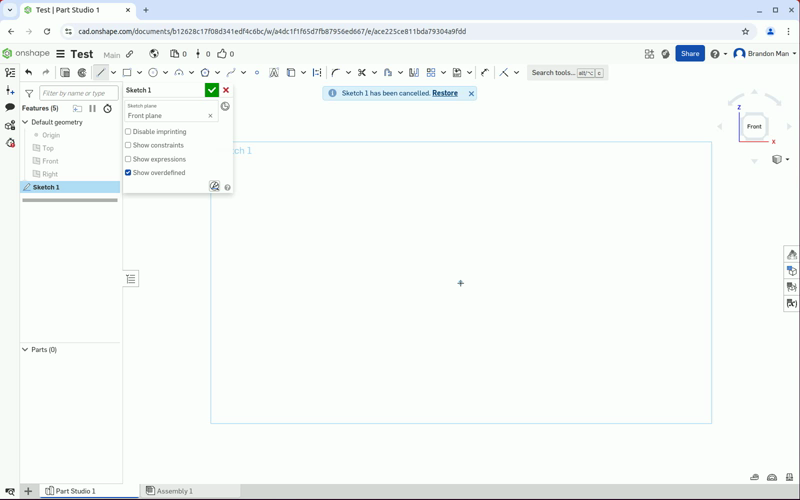
mouse_move(529, 282)
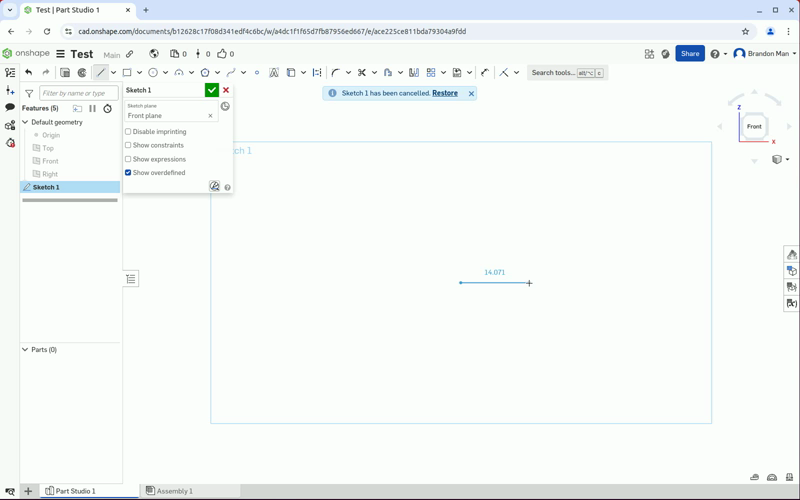
click(529, 282)
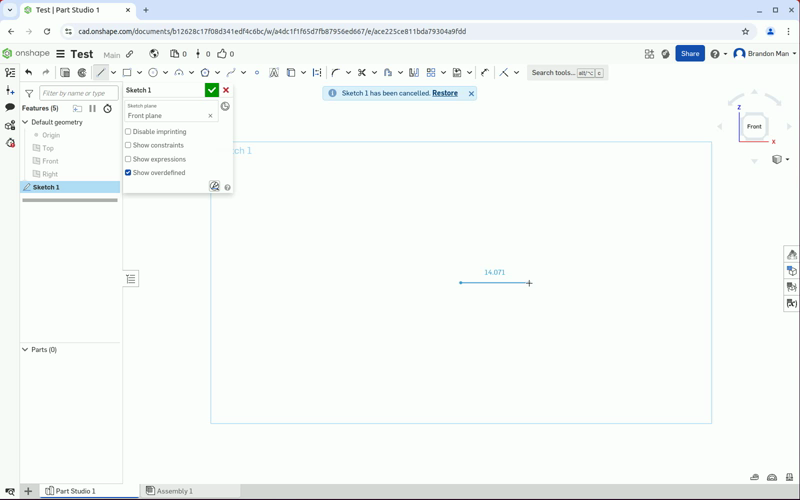
key_up(shift)
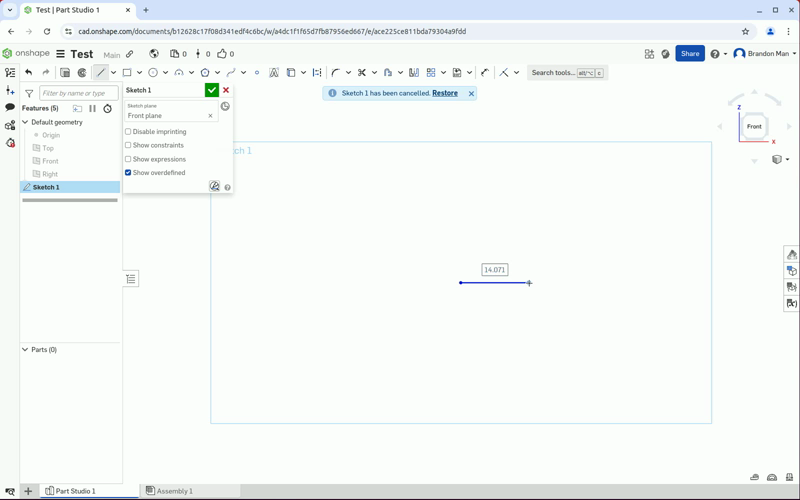
key_down(shift)
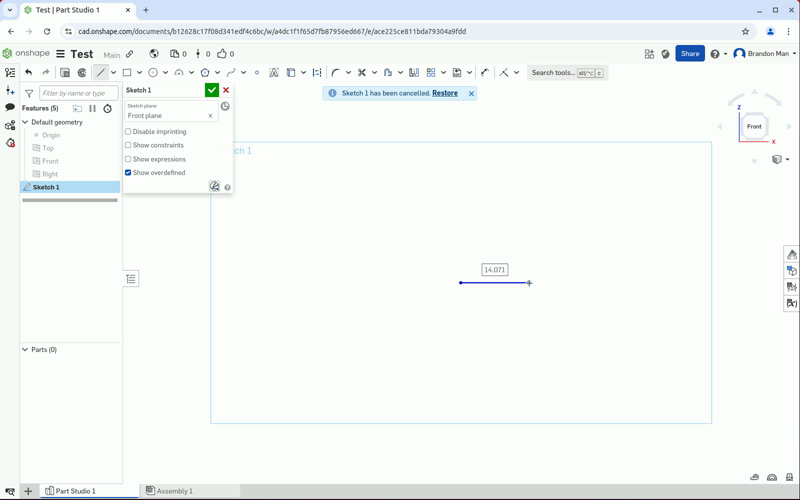
mouse_move(559, 282)
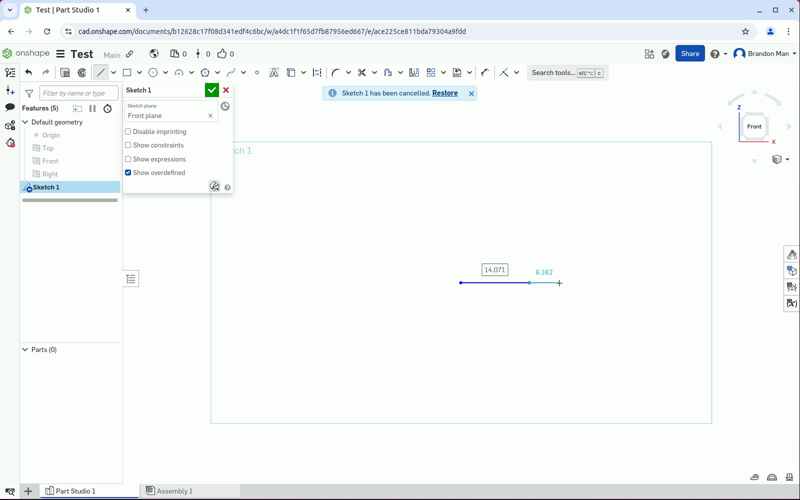
mouse_move(529, 234)
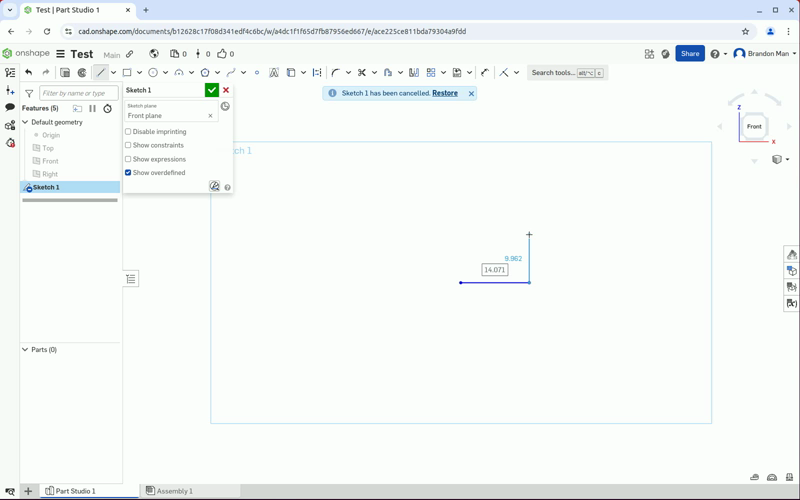
click(529, 234)
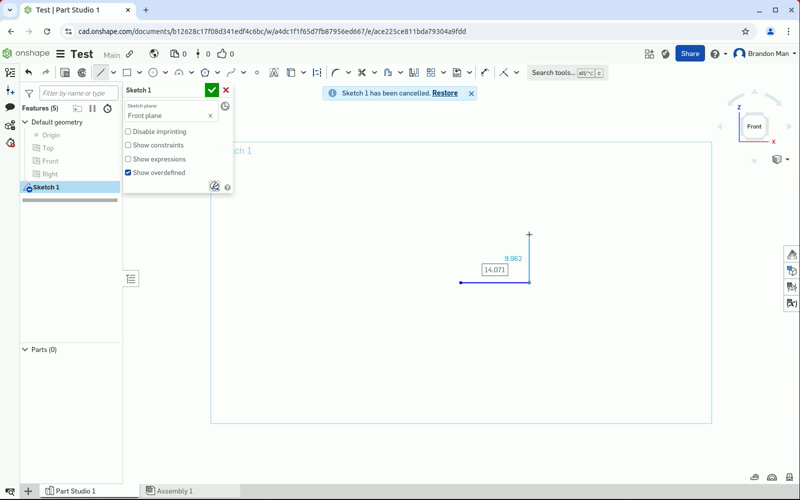
key_up(shift)
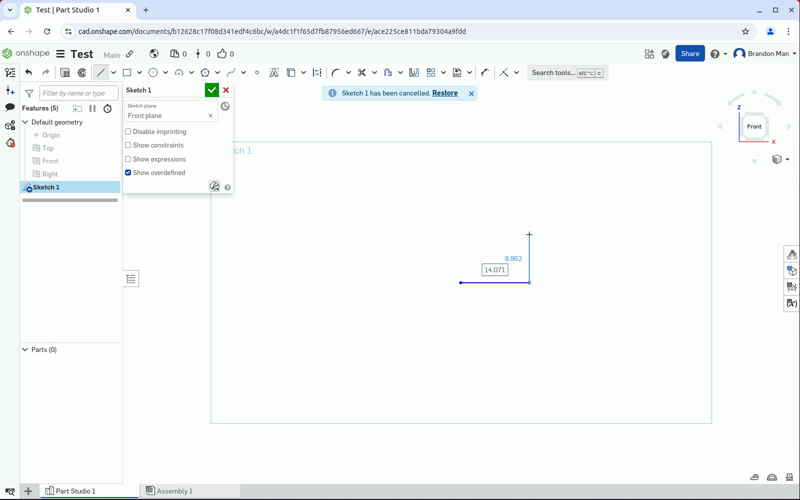
key_down(shift)
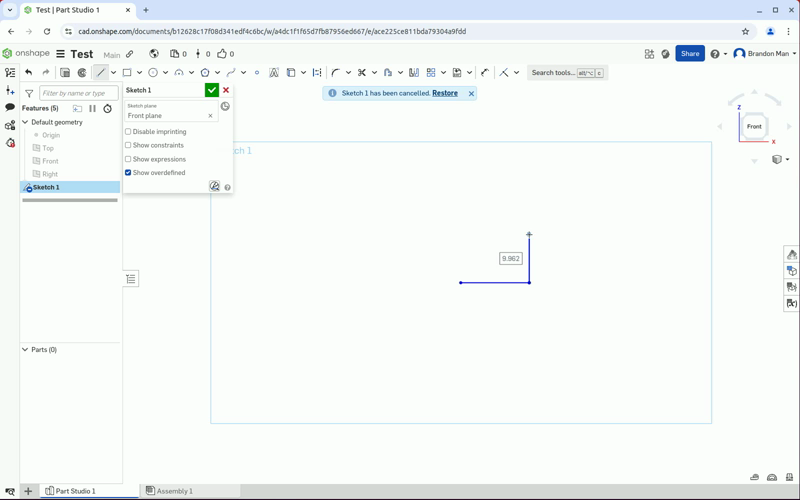
mouse_move(460, 234)
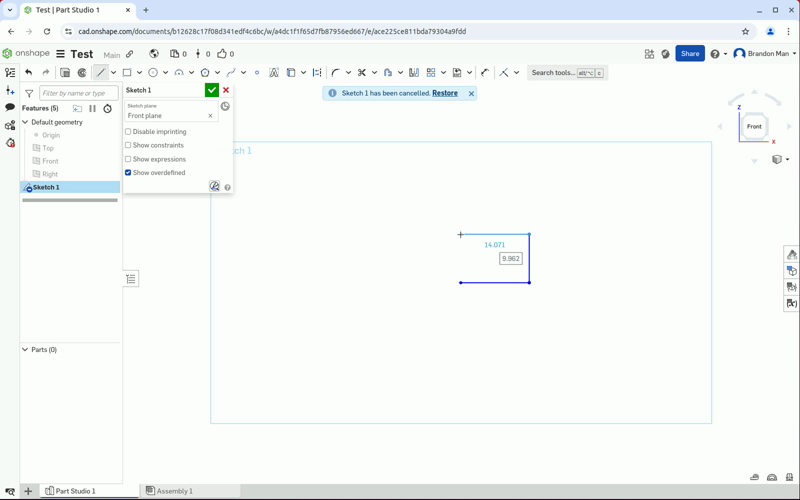
click(460, 234)
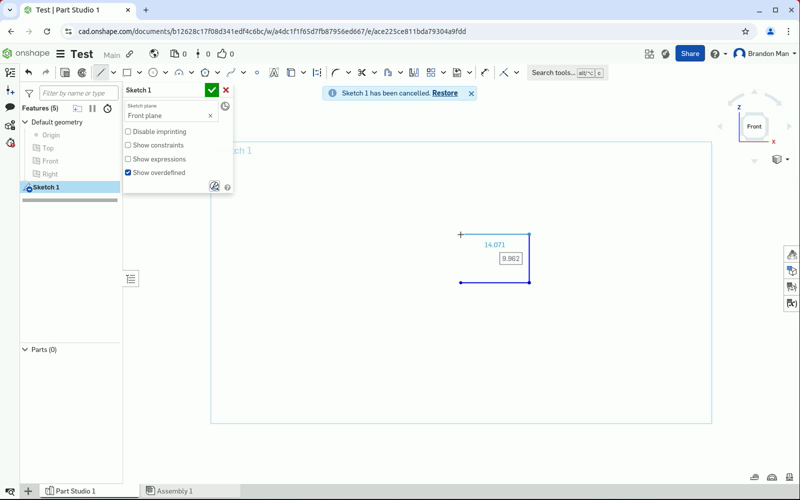
key_up(shift)
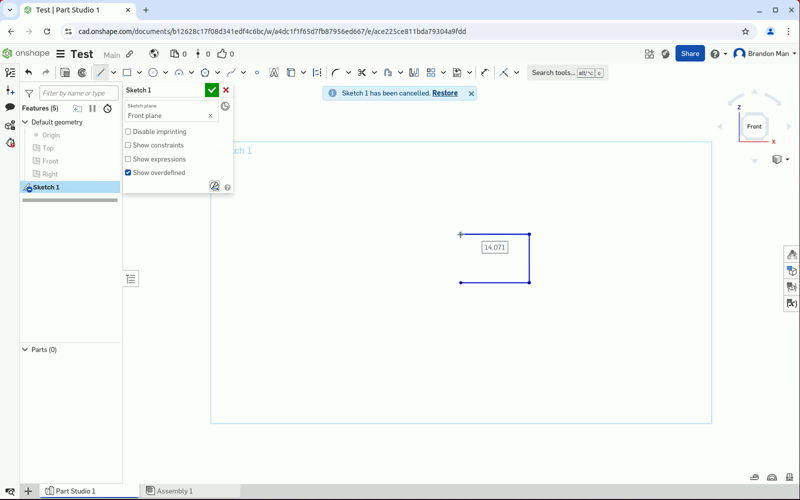
mouse_move(490, 234)
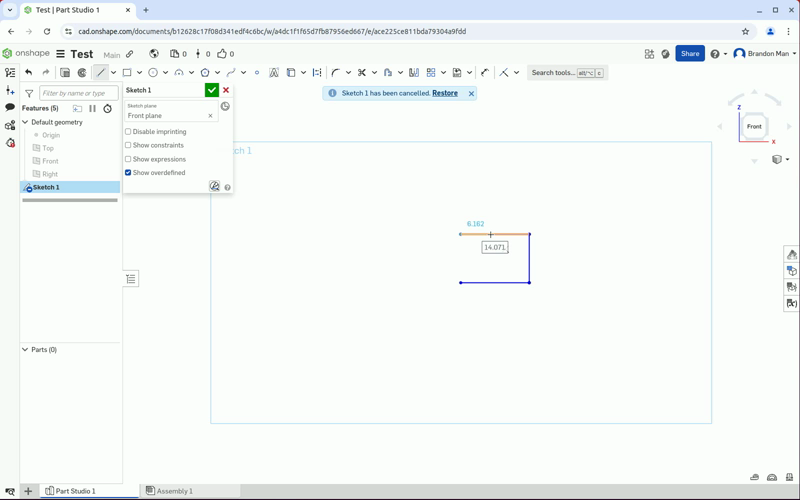
key_down(shift)
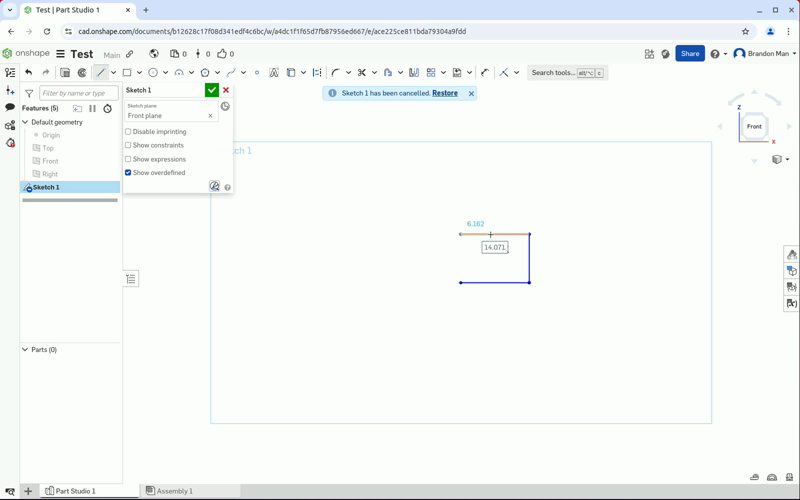
mouse_move(460, 282)
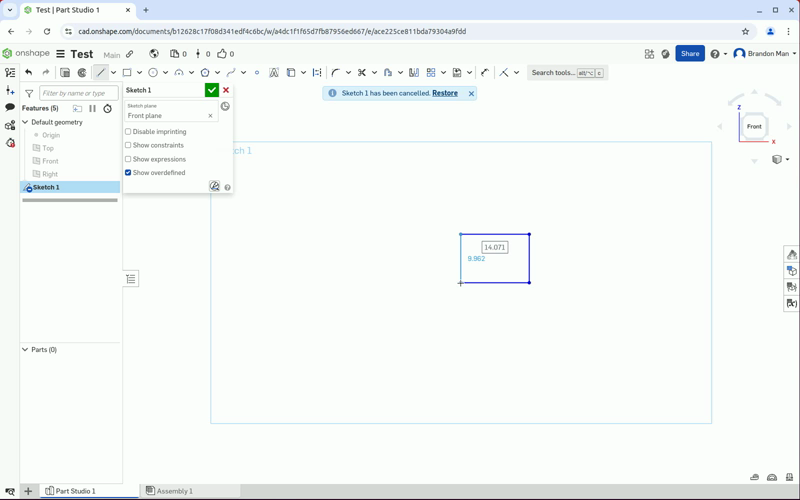
key_up(shift)
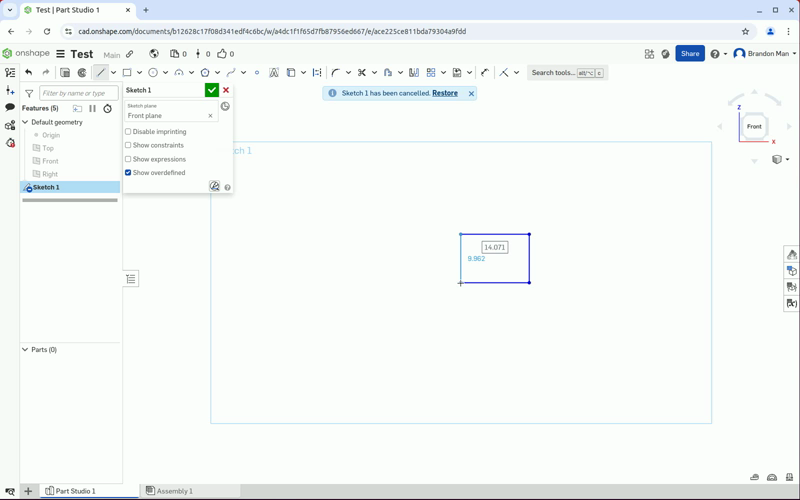
click(460, 282)
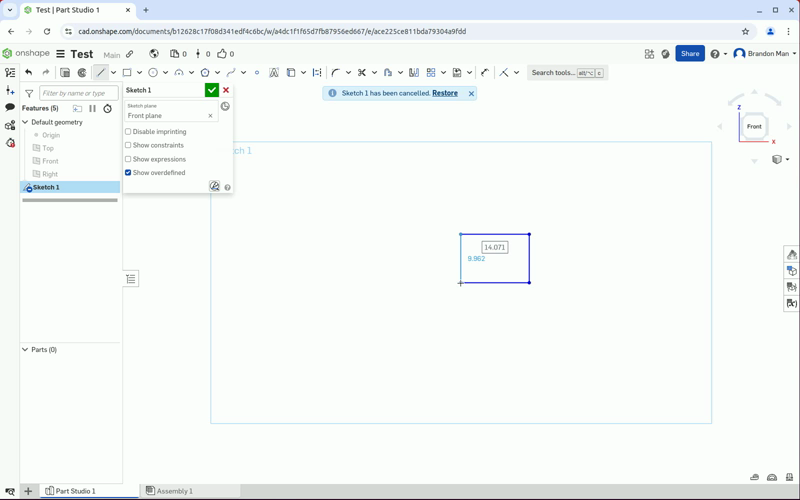
key(esc)
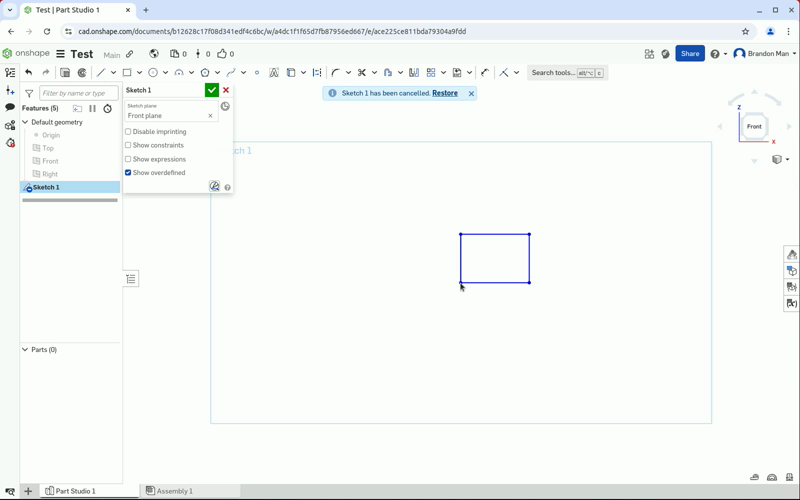
mouse_move(507, 273)
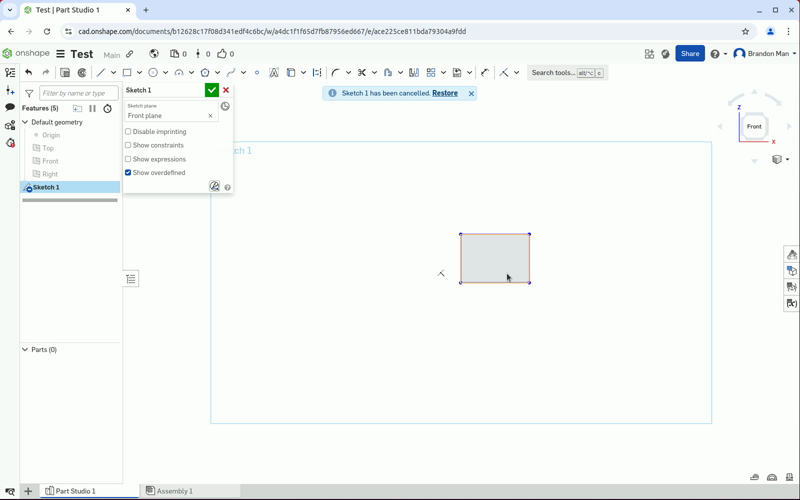
click(507, 273)
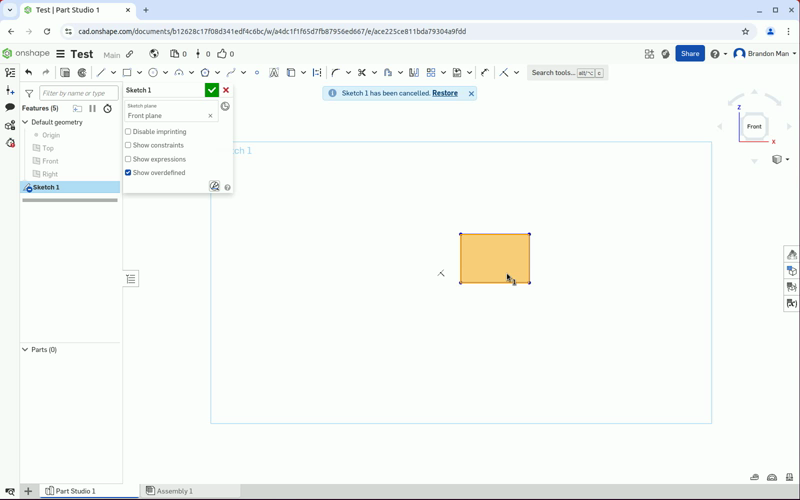
mouse_move(73, 352)
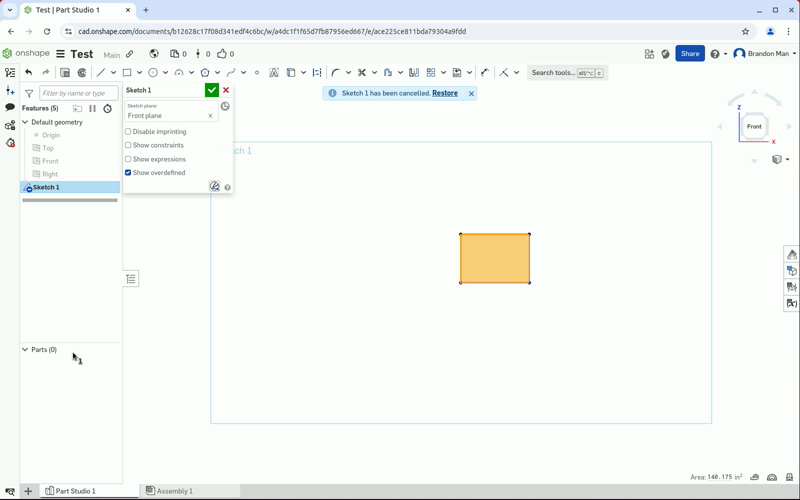
key(shift+y)
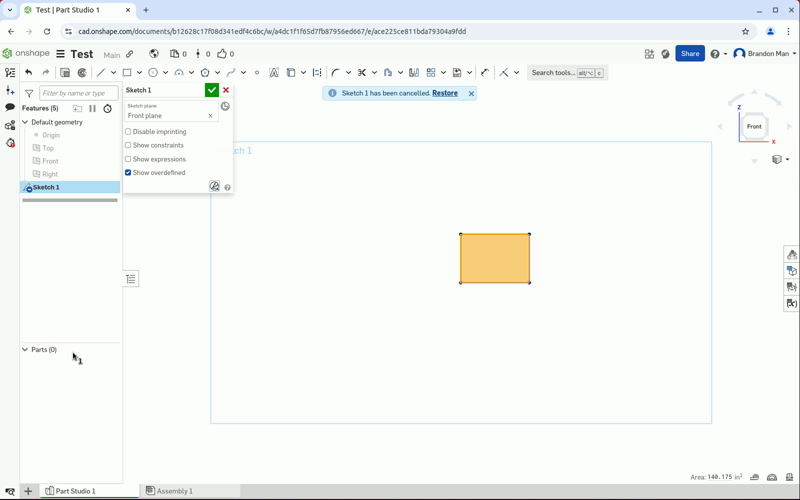
key(shift+e)
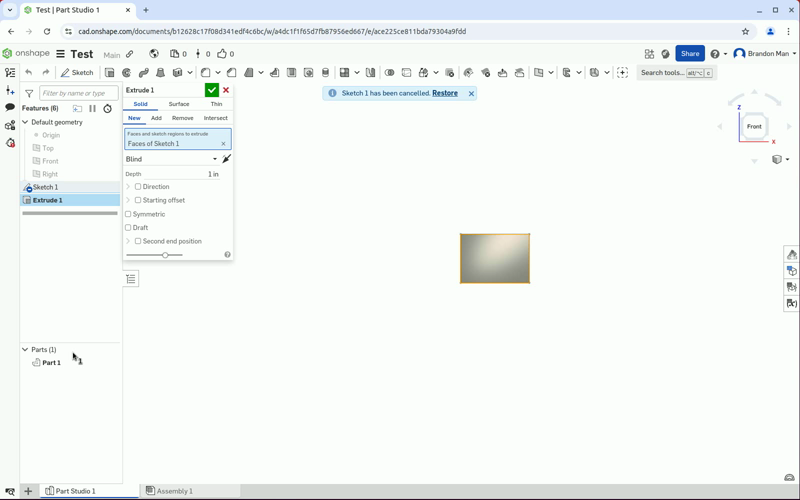
mouse_move(143, 106)
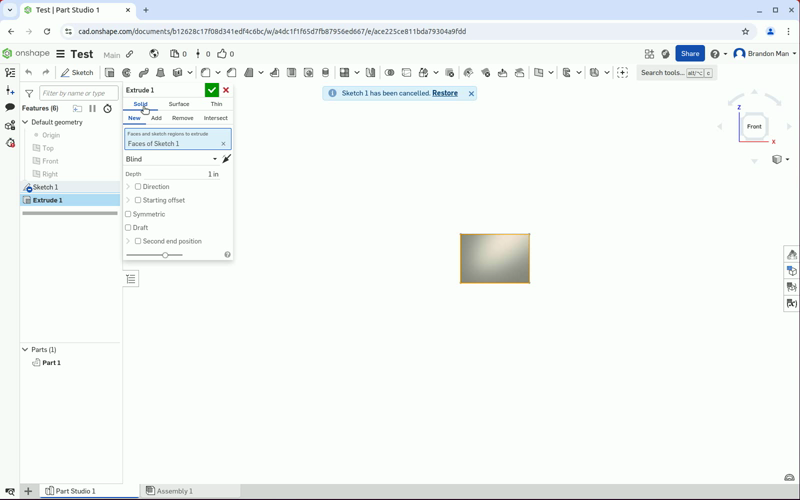
click(143, 106)
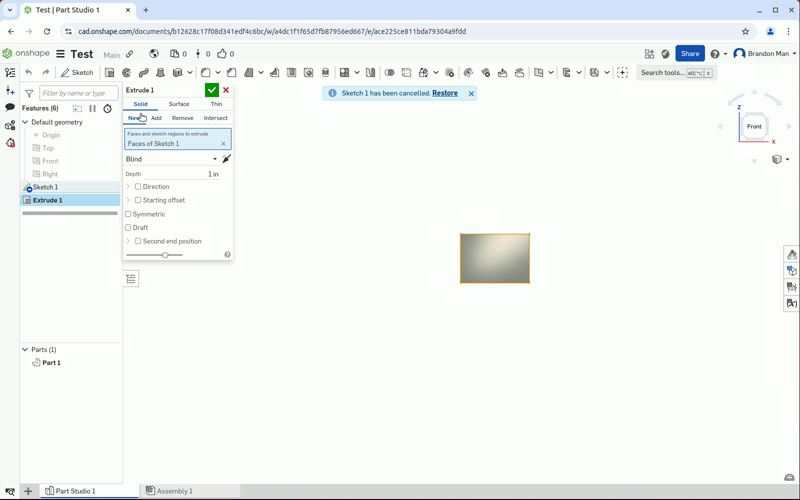
mouse_move(137, 120)
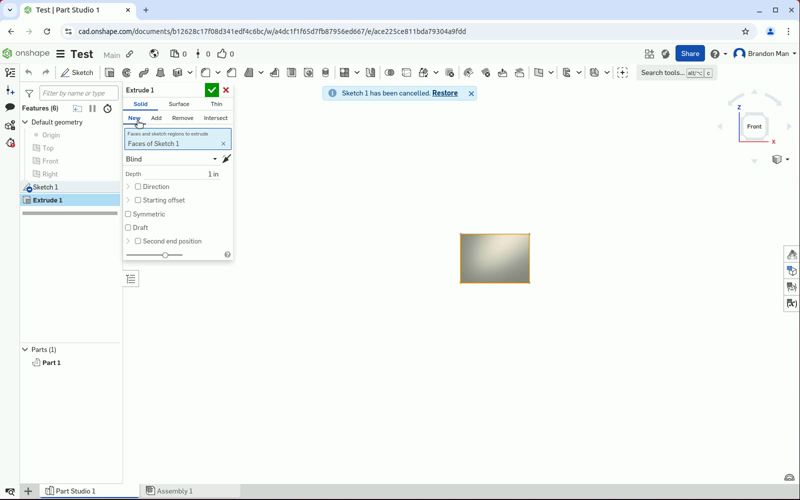
click(137, 120)
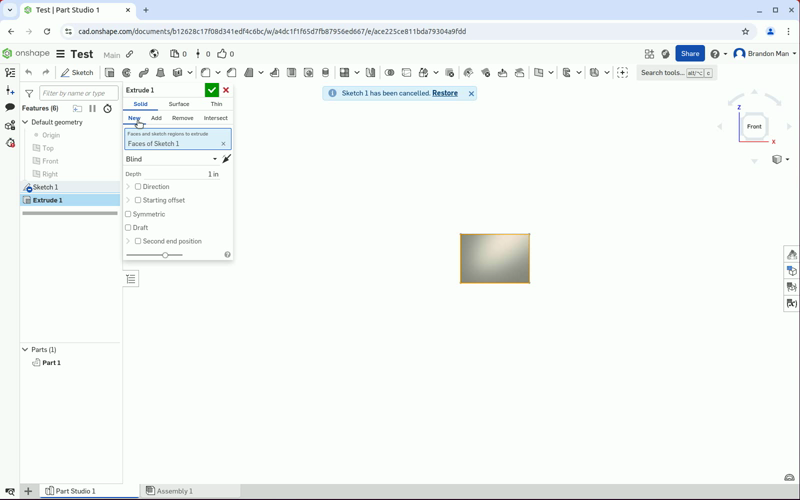
key(tab, 4)
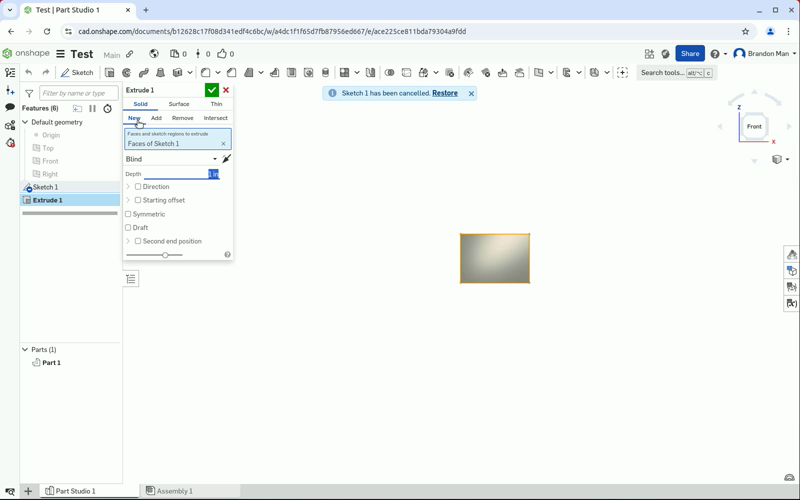
text(4.814)
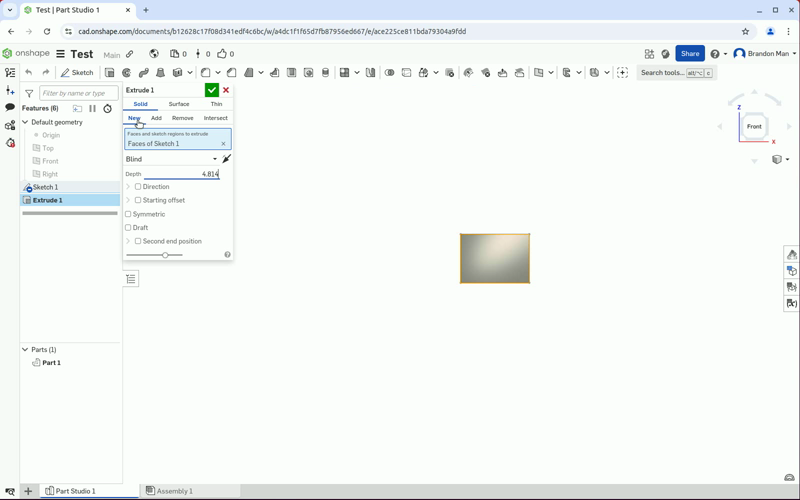
key(enter)
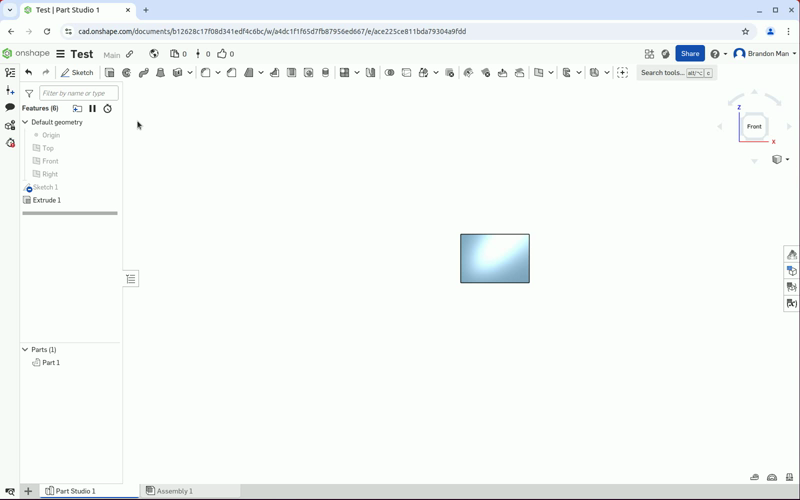
key(shift+h)
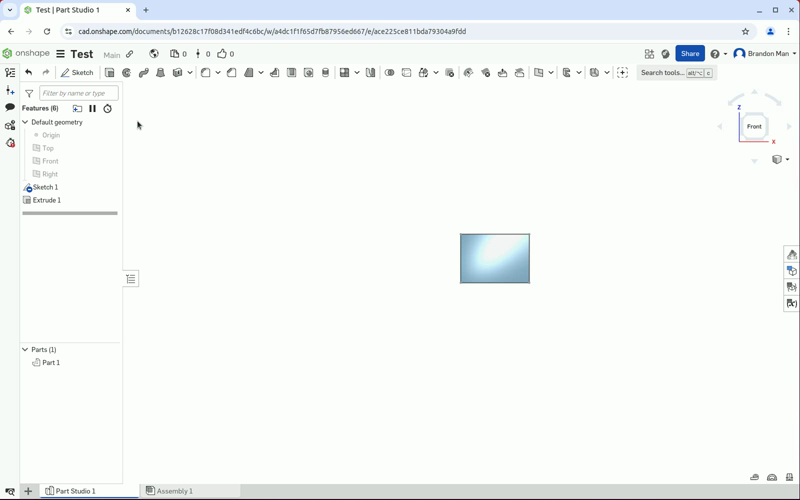
key(shift+h)
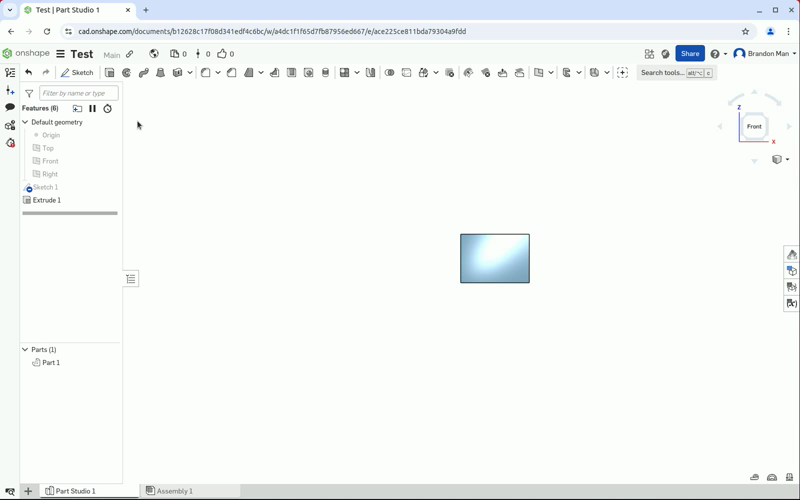
mouse_move(73, 189)
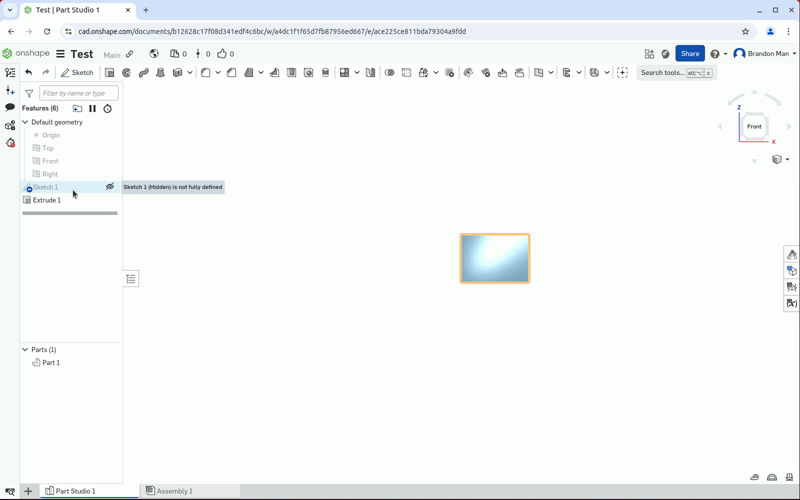
click(73, 189)
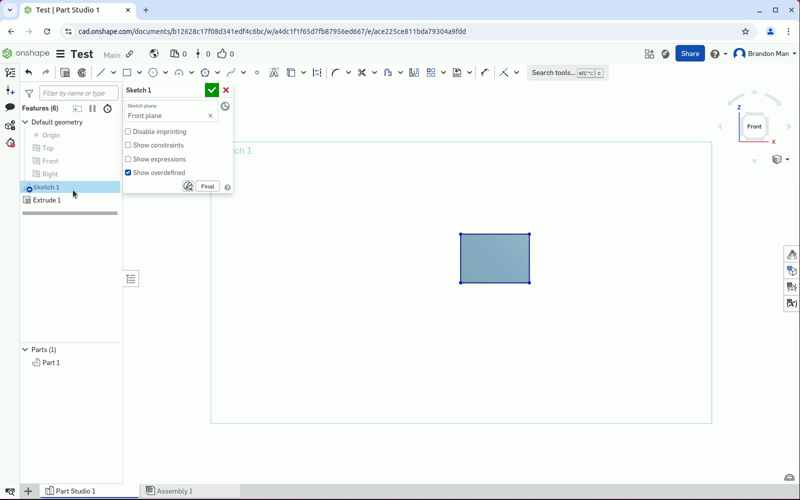
mouse_move(229, 92)
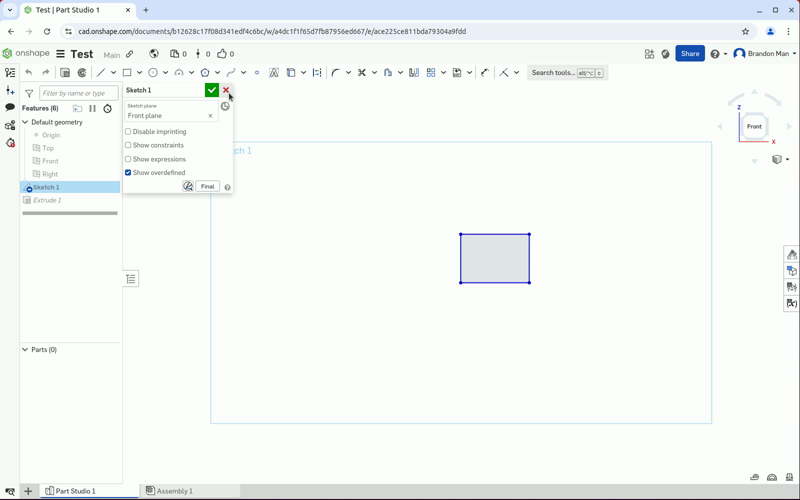
click(229, 92)
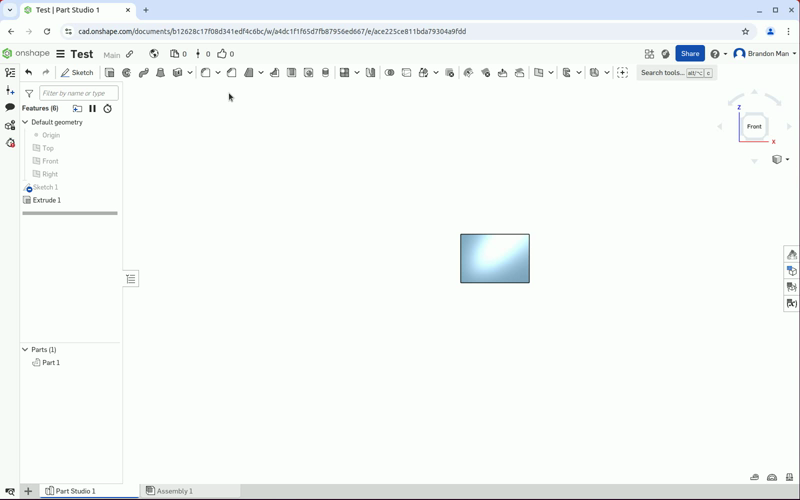
mouse_move(73, 352)
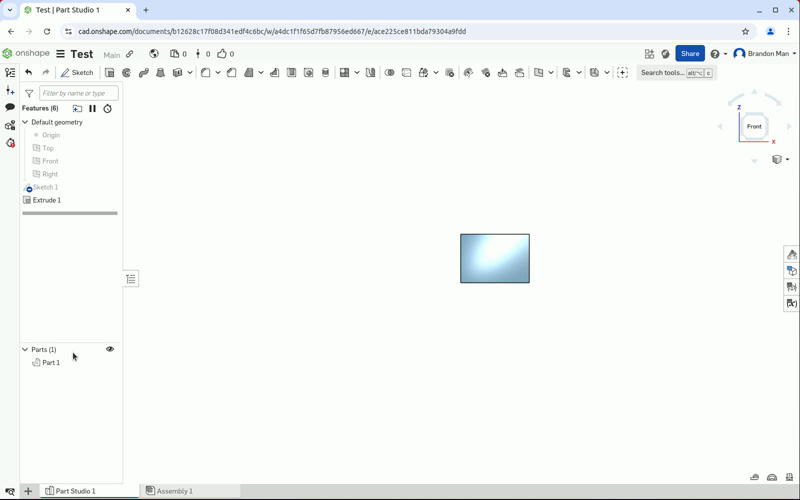
key(y)
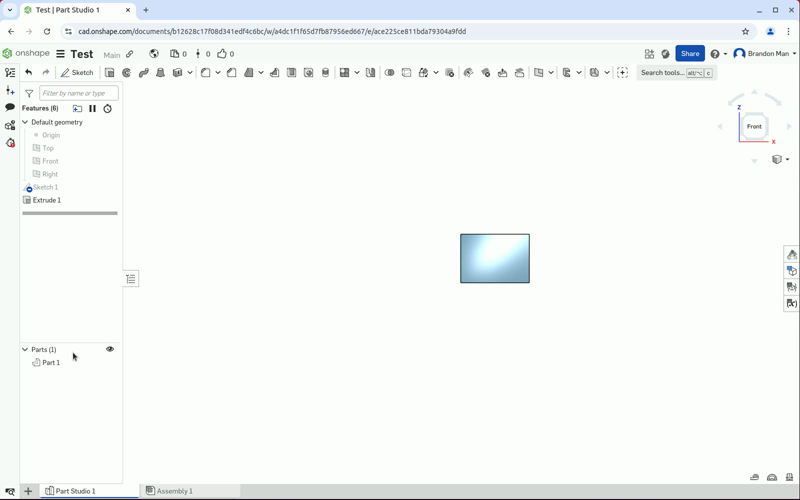
key(shift+p)
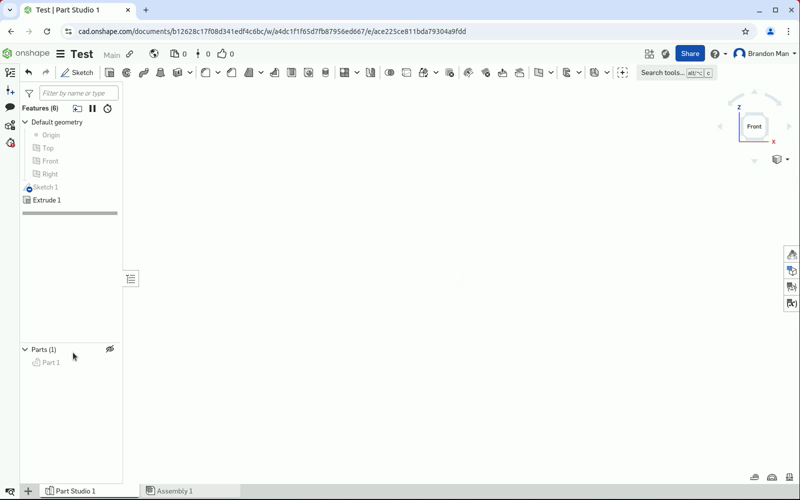
key(space)
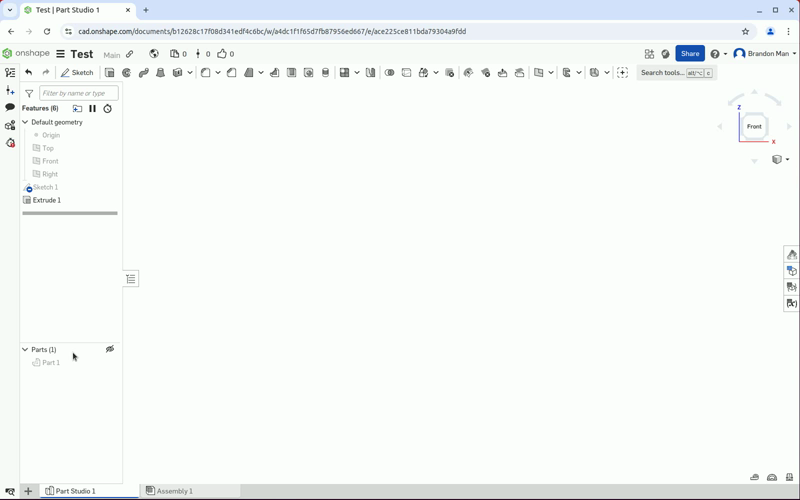
key_down(shift)
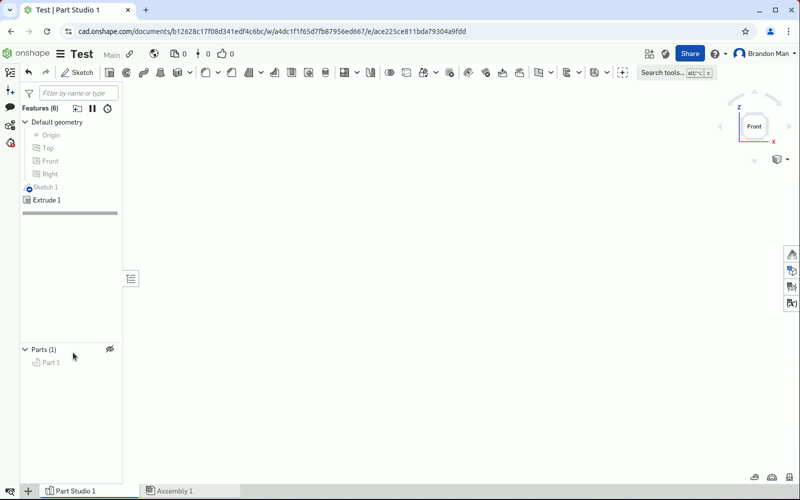
key(left)
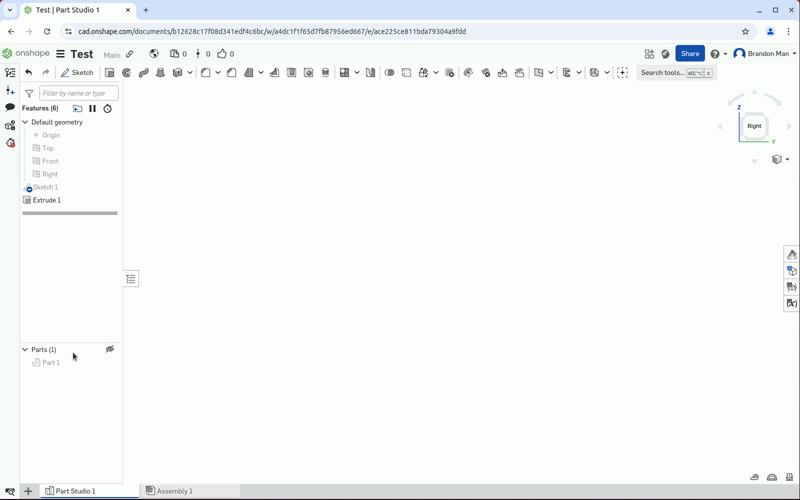
key_up(shift)
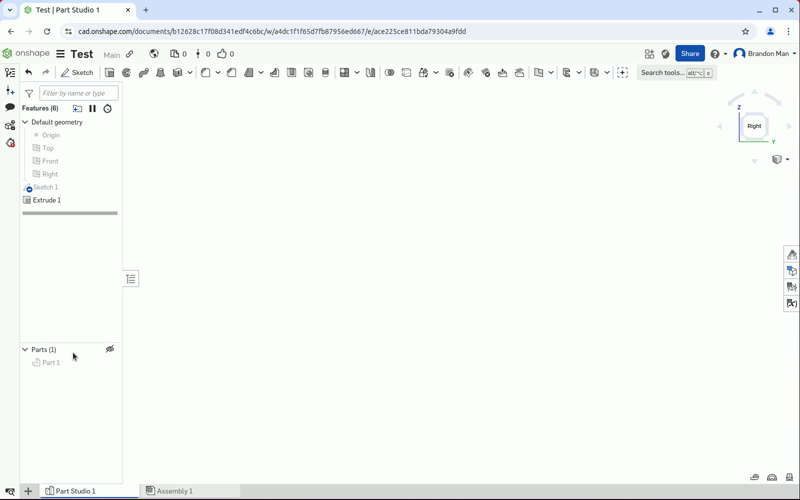
mouse_move(73, 352)
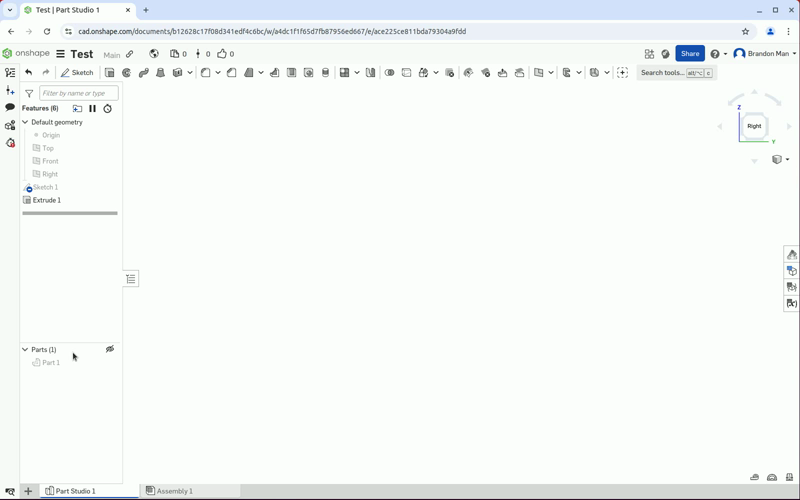
key(shift+y)
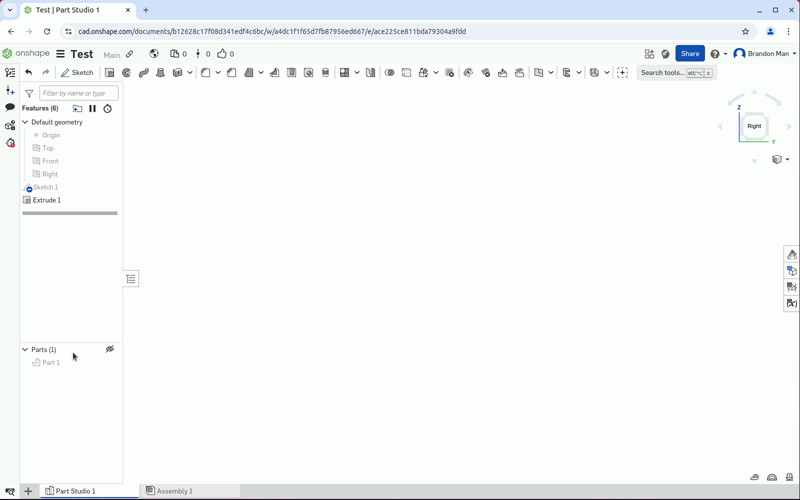
key(shift+s)
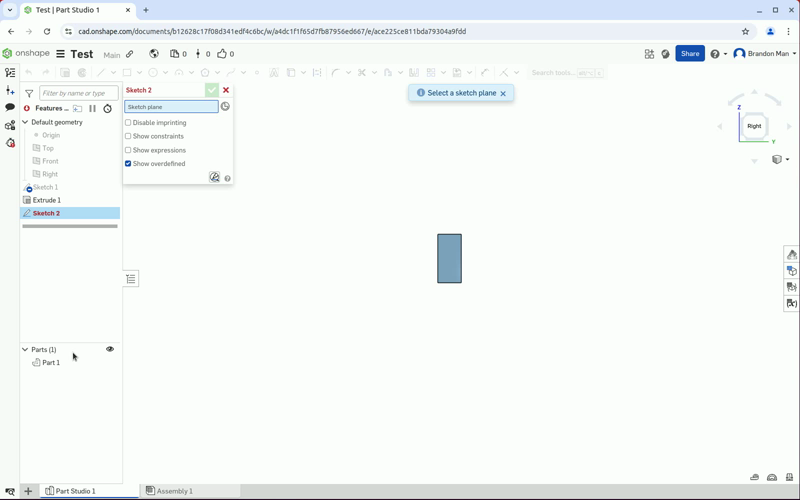
mouse_move(73, 176)
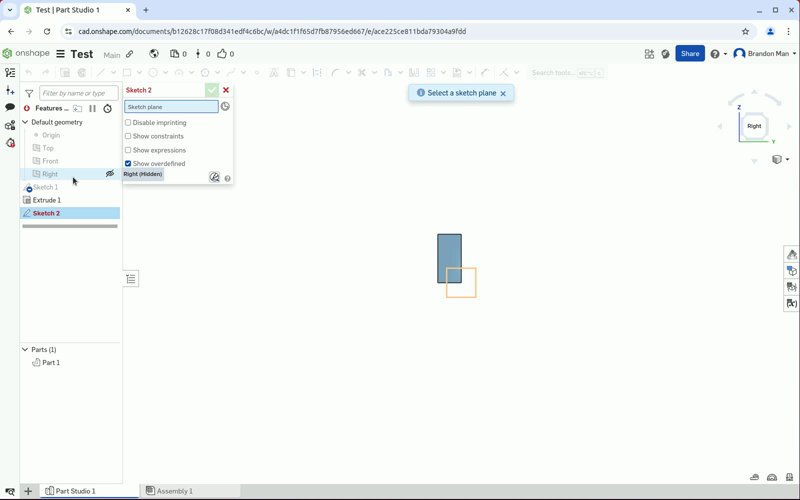
click(73, 176)
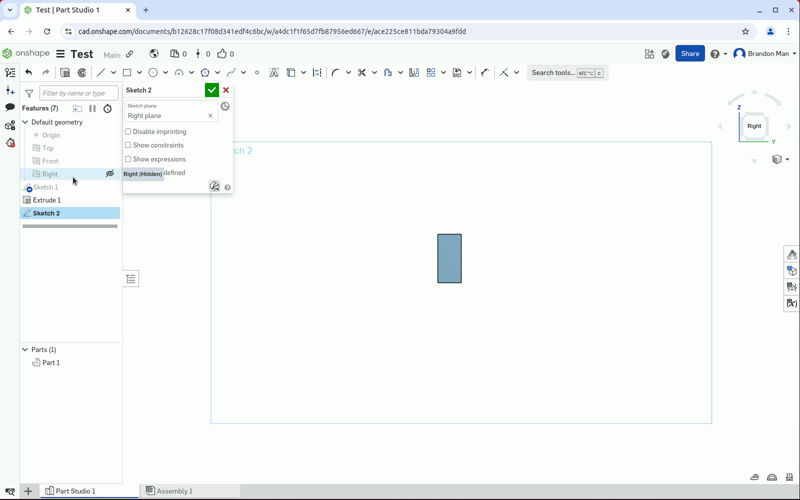
mouse_move(73, 352)
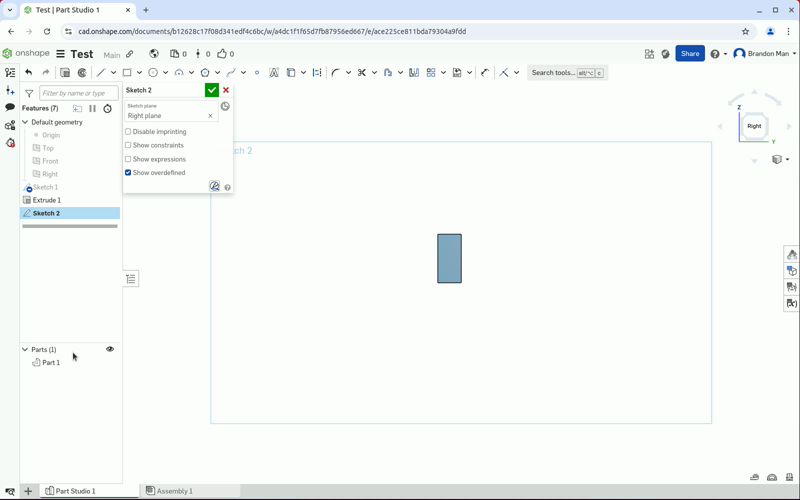
key(y)
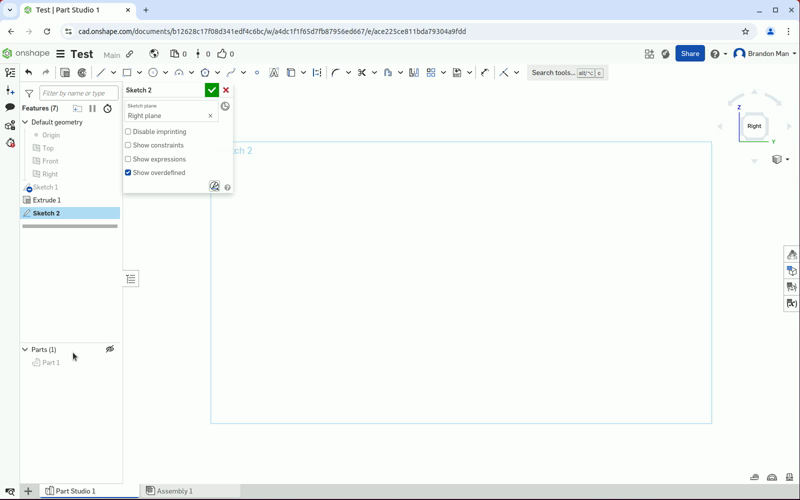
key(c)
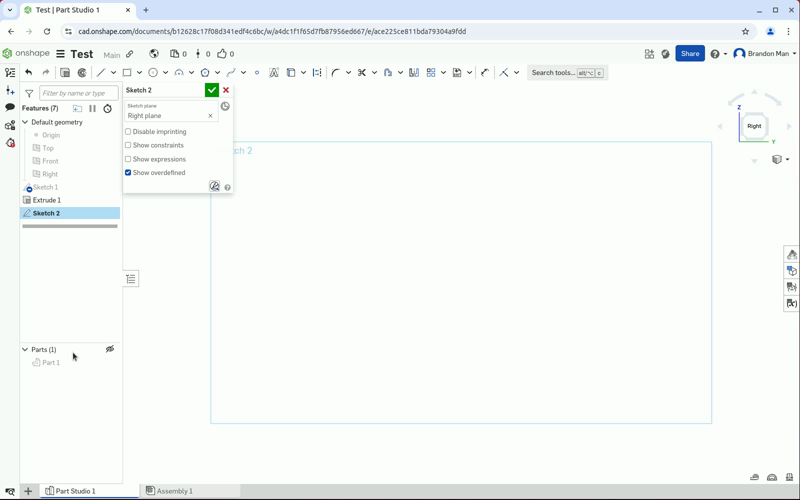
key_down(shift)
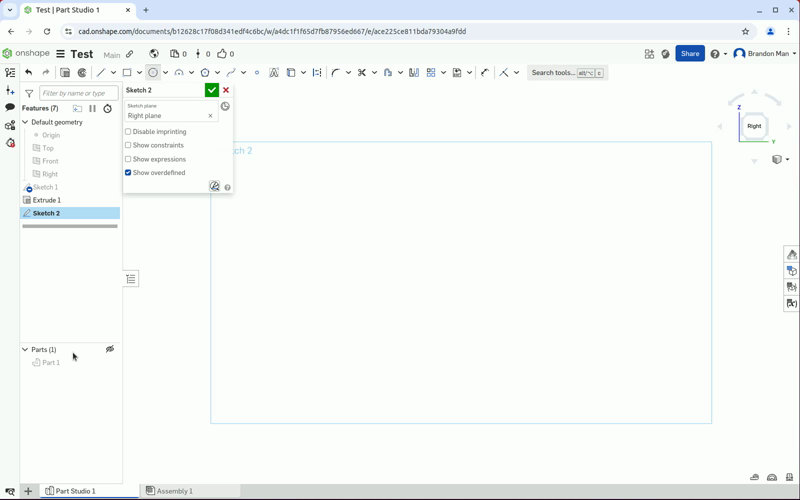
mouse_move(463, 264)
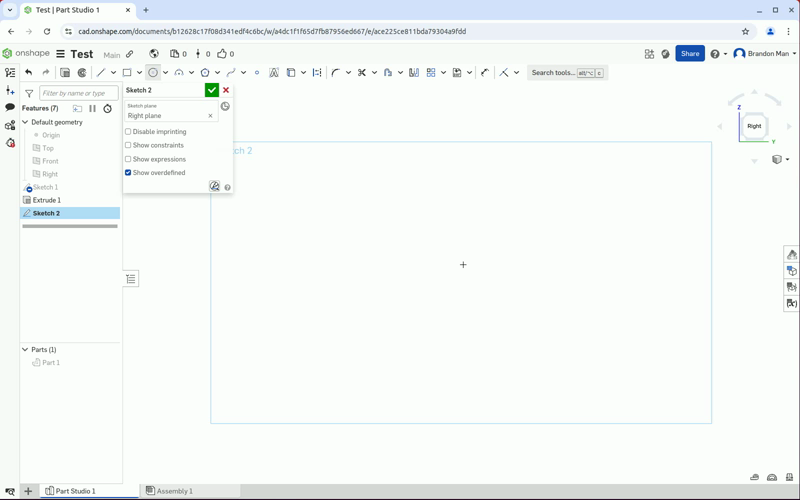
click(463, 264)
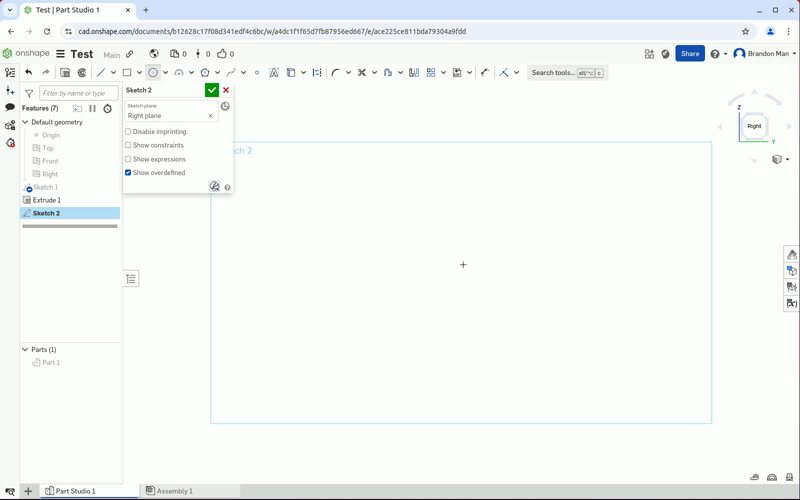
key_up(shift)
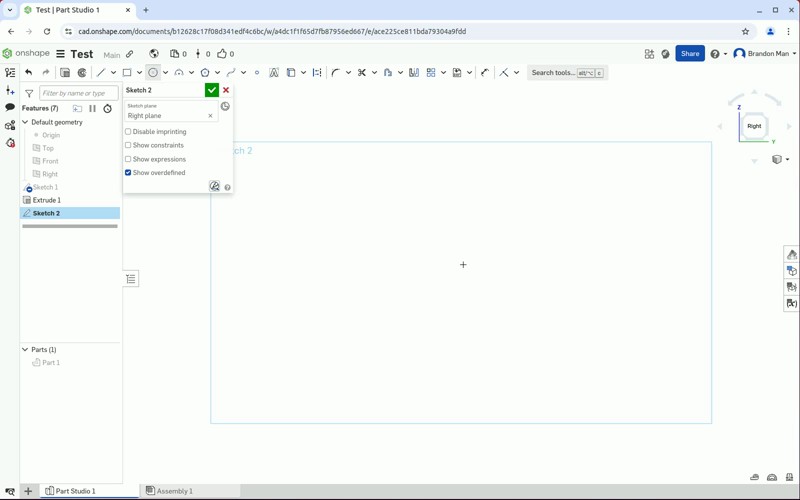
mouse_move(487, 264)
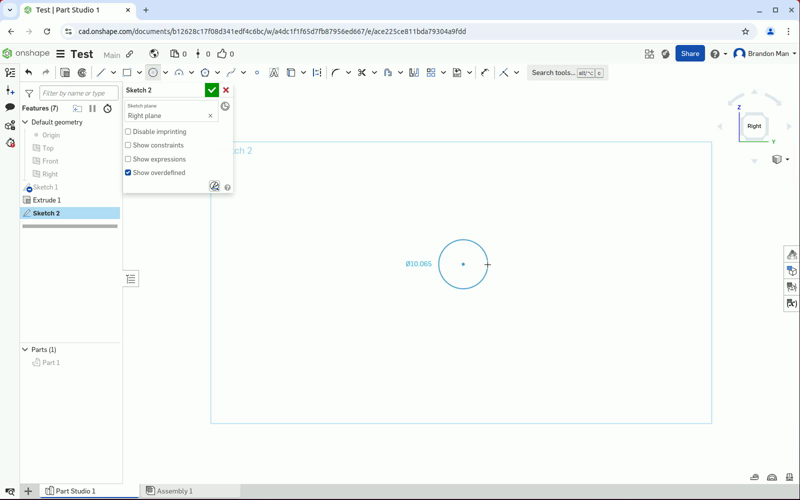
click(487, 264)
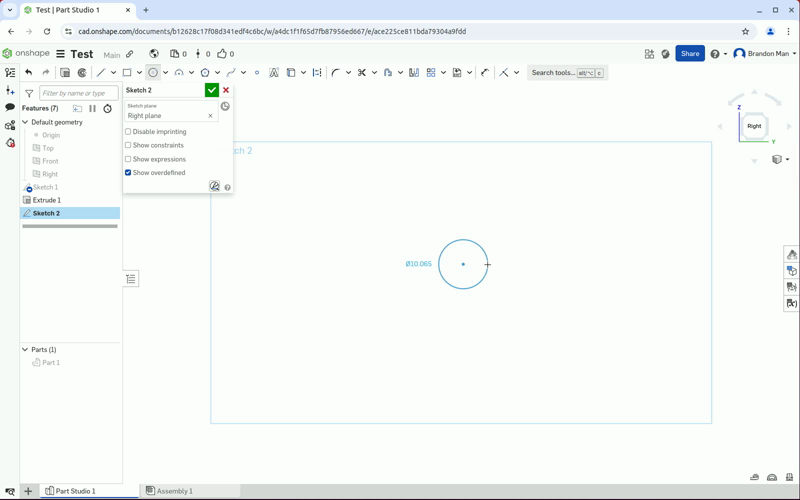
key(esc)
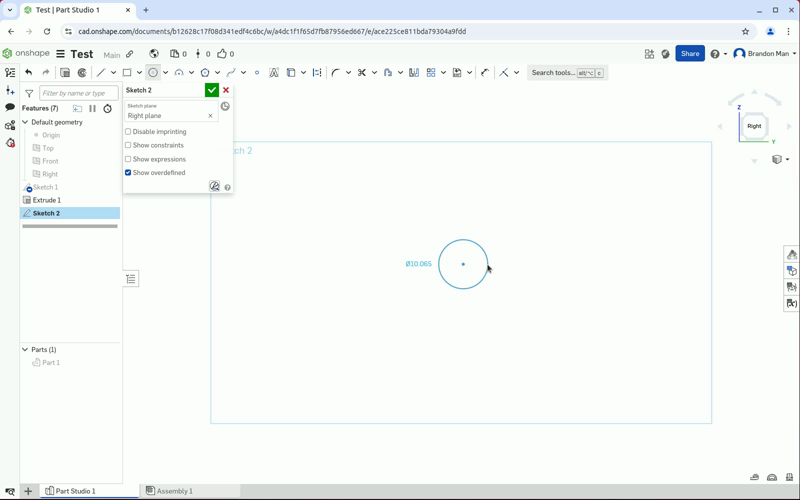
mouse_move(459, 260)
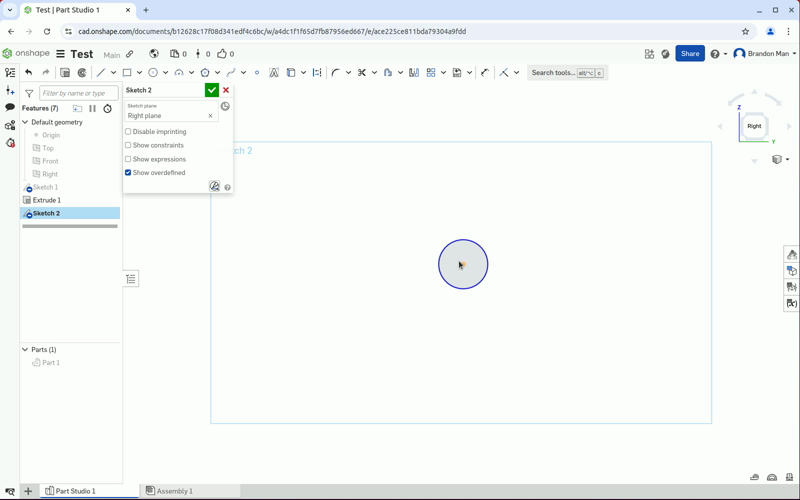
click(459, 260)
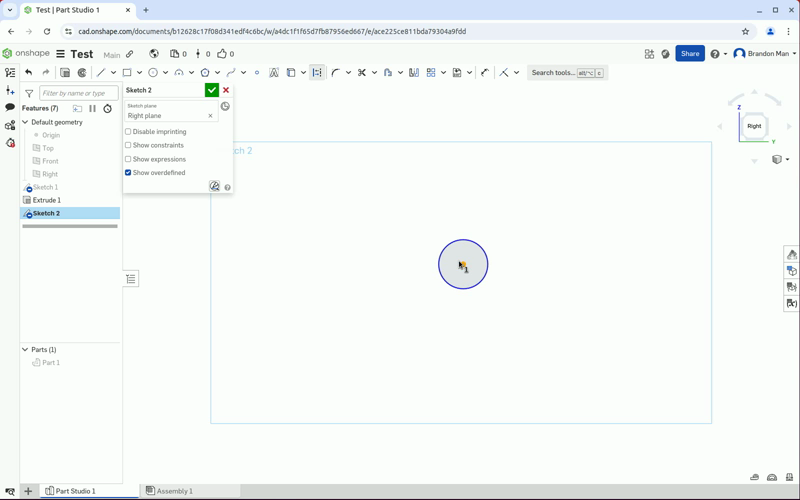
mouse_move(73, 352)
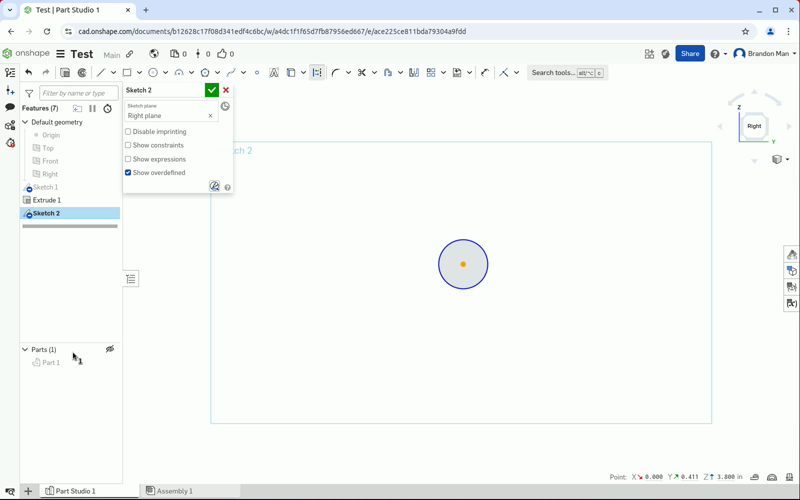
key(shift+y)
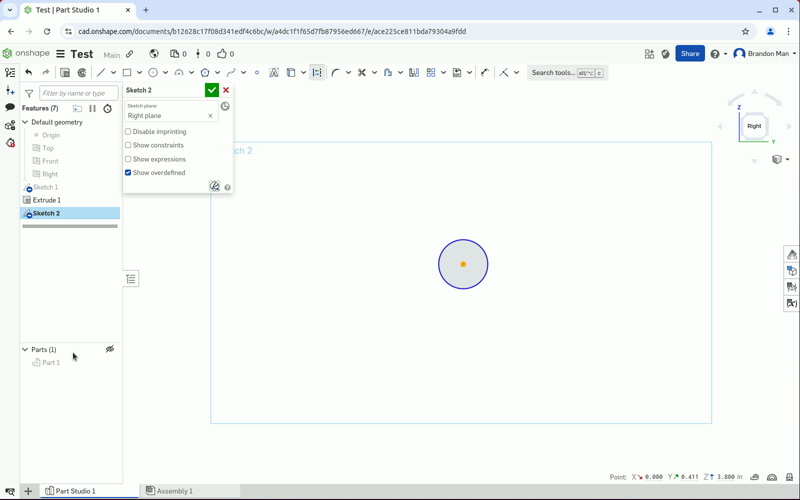
key(shift+e)
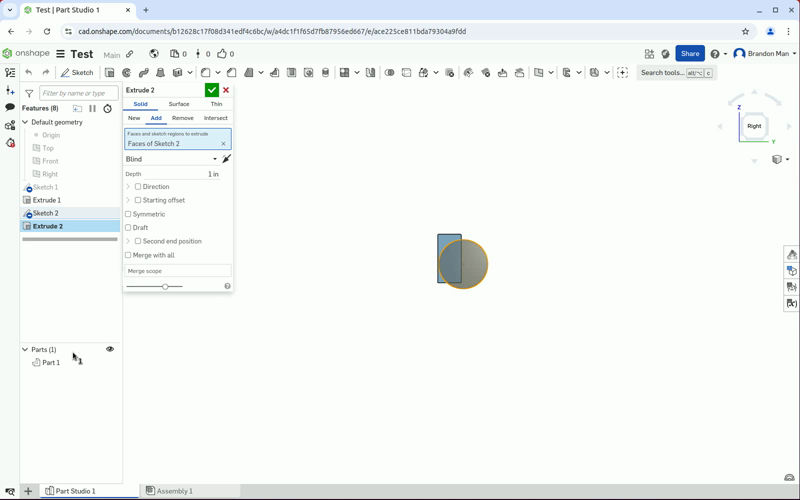
mouse_move(143, 106)
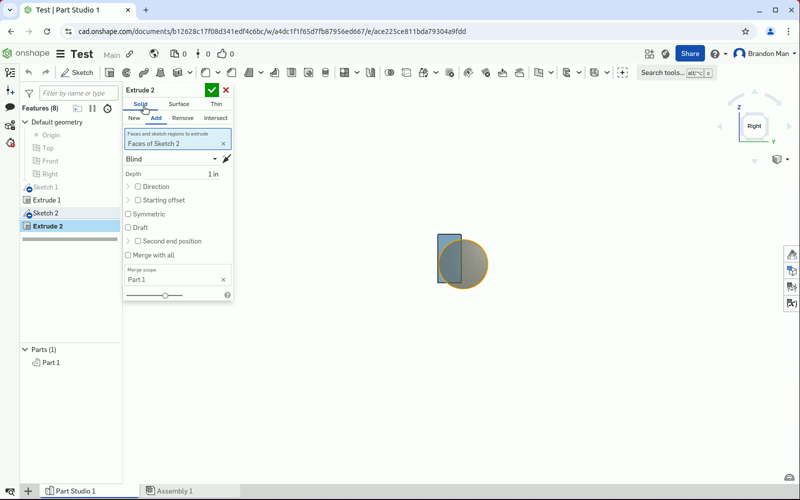
click(143, 106)
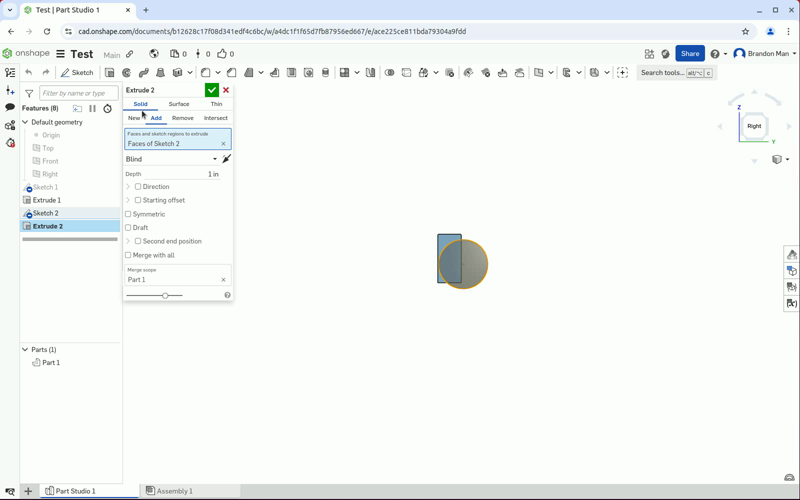
mouse_move(137, 120)
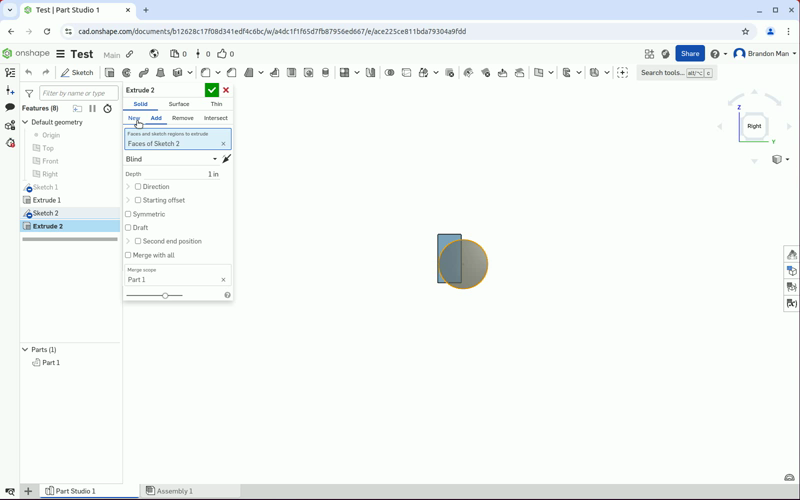
click(137, 120)
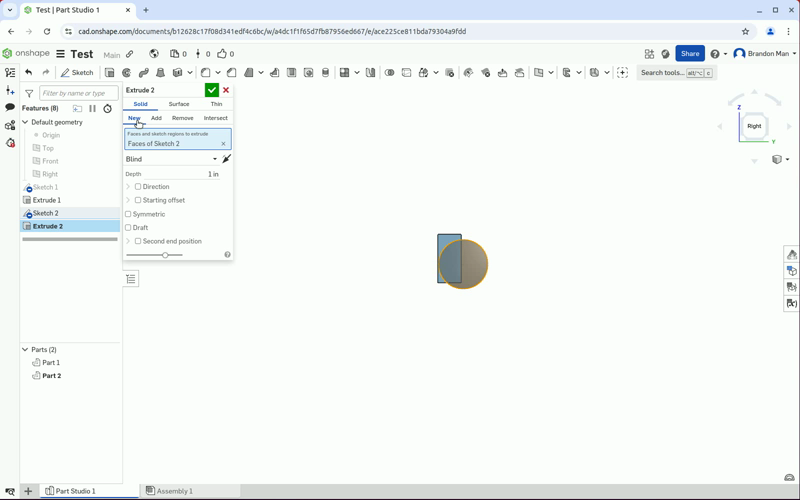
key(tab, 4)
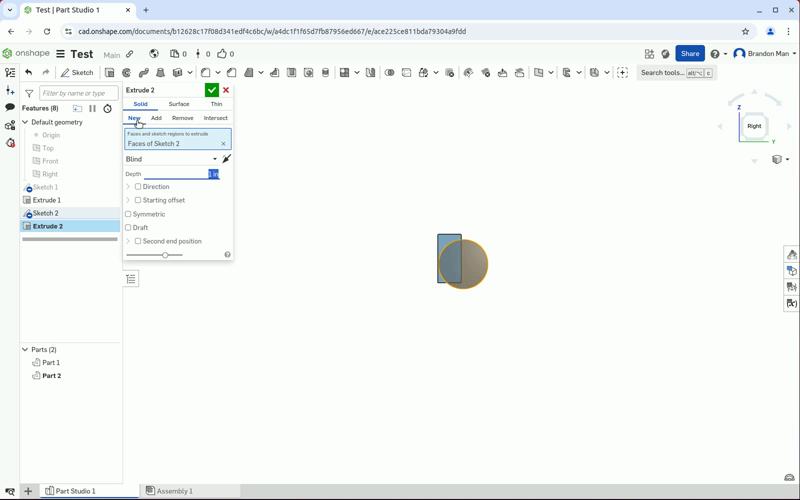
text(17.09)
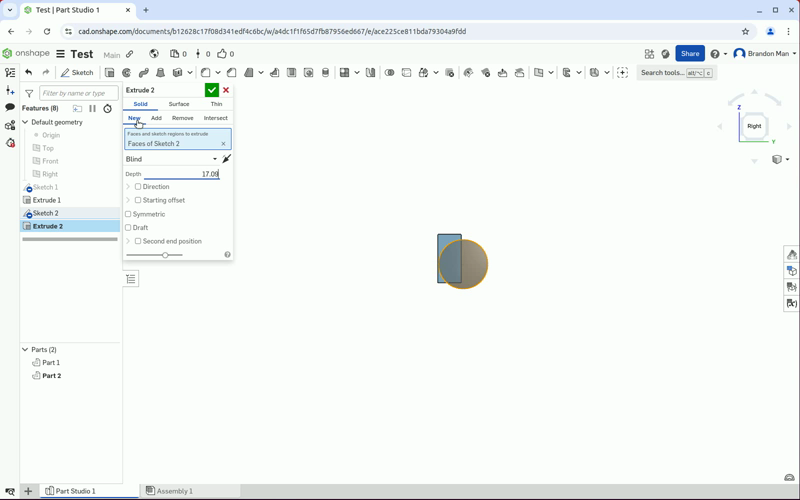
key(tab, 3)
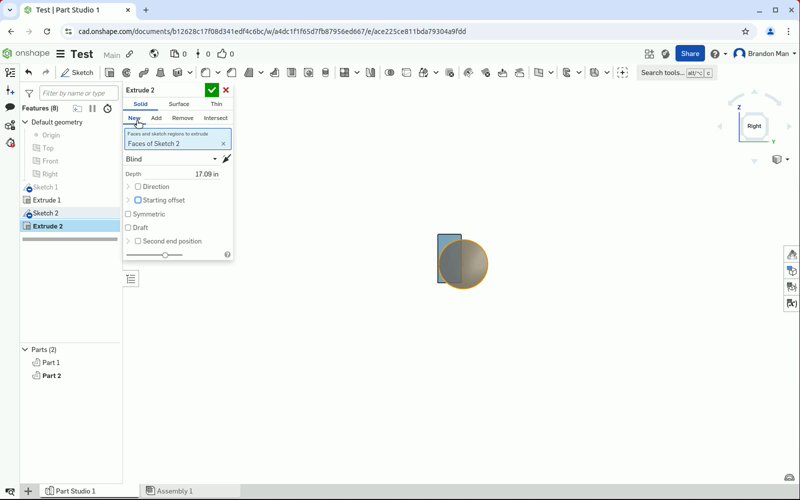
key(tab, 2)
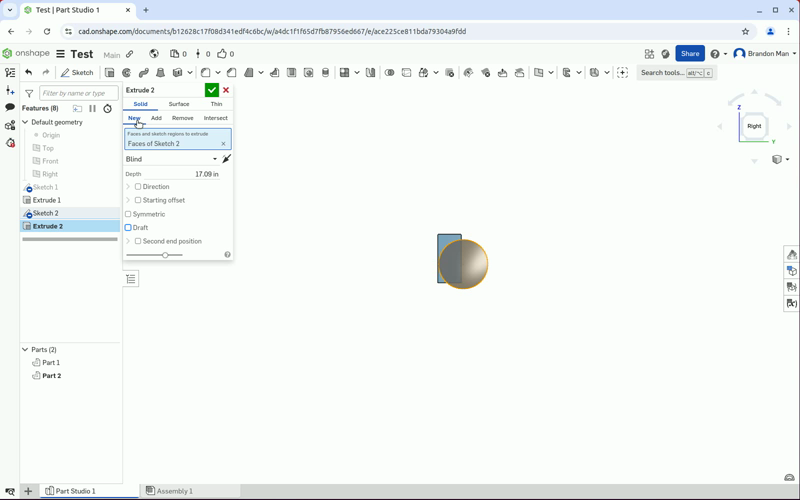
key(space)
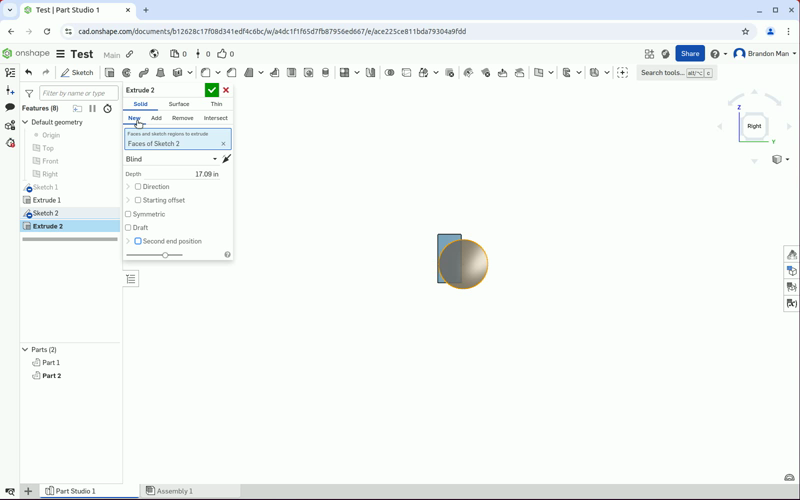
key(tab, 3)
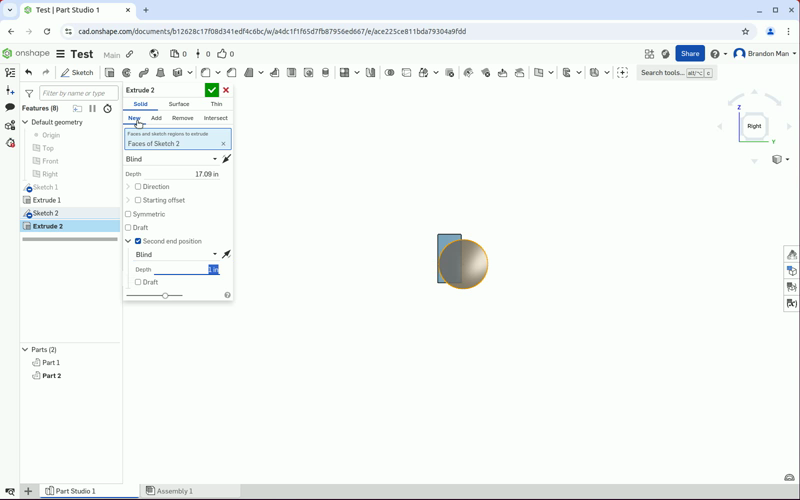
text(-0.241)
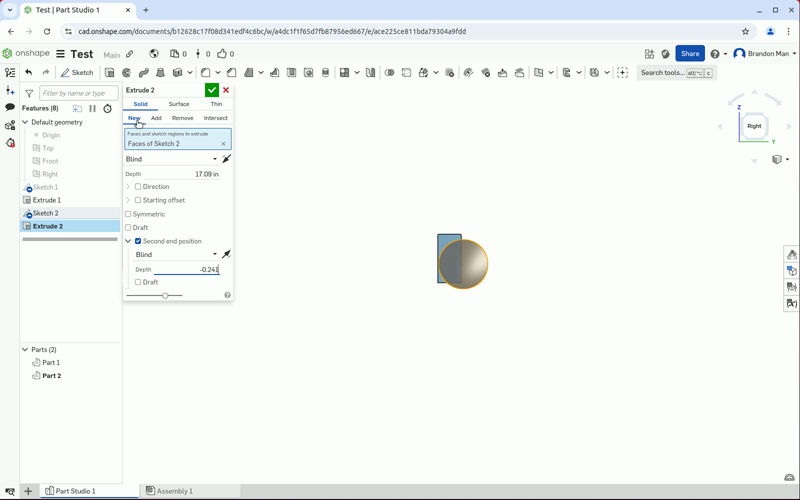
key(enter)
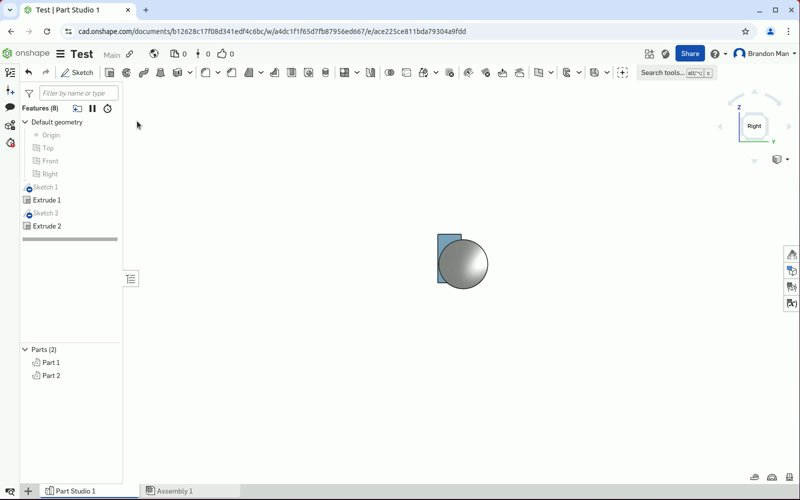
key(shift+h)
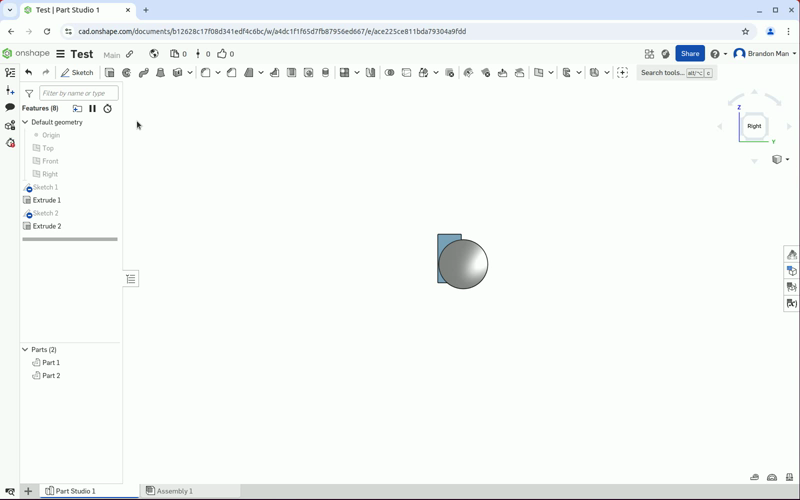
key(shift+h)
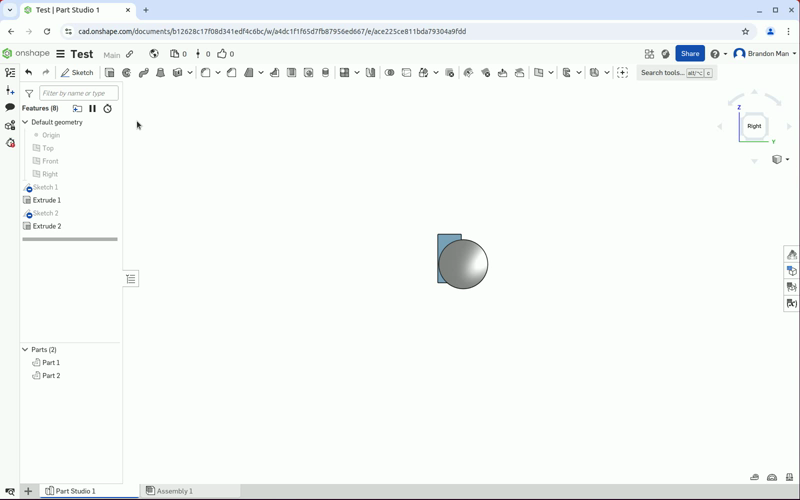
mouse_move(73, 189)
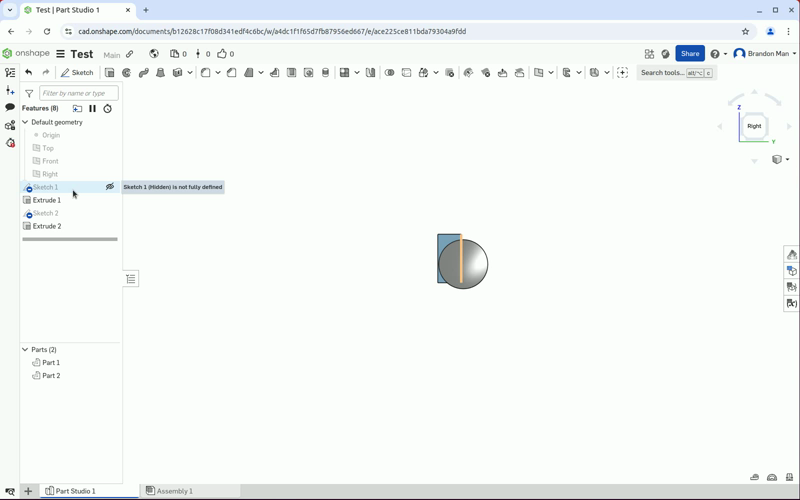
click(73, 189)
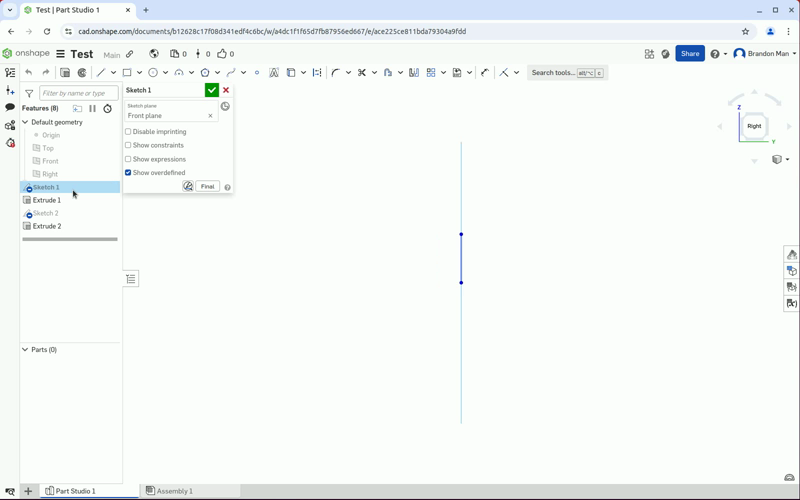
mouse_move(229, 92)
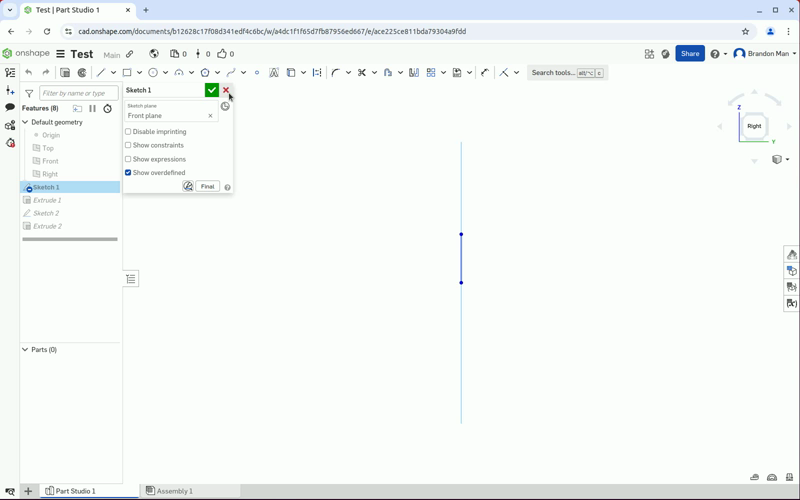
click(229, 92)
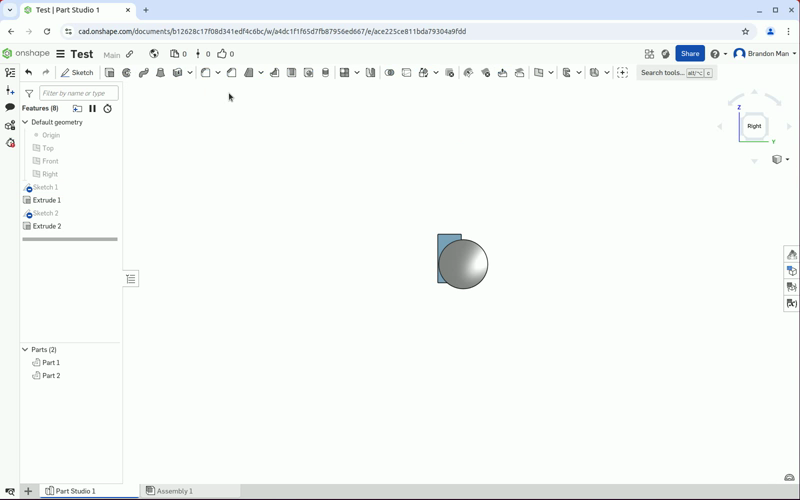
mouse_move(73, 352)
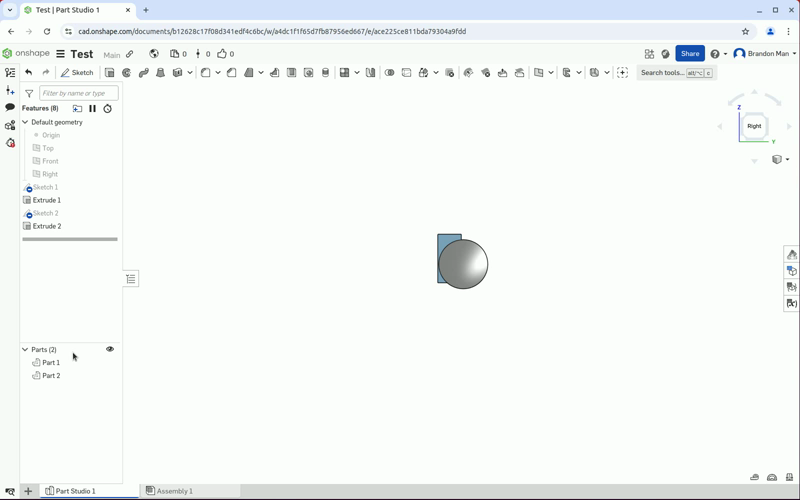
key(y)
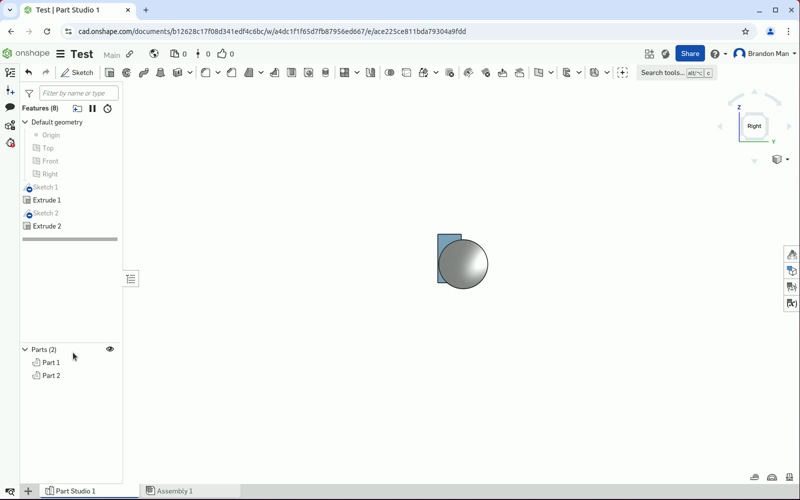
key(shift+p)
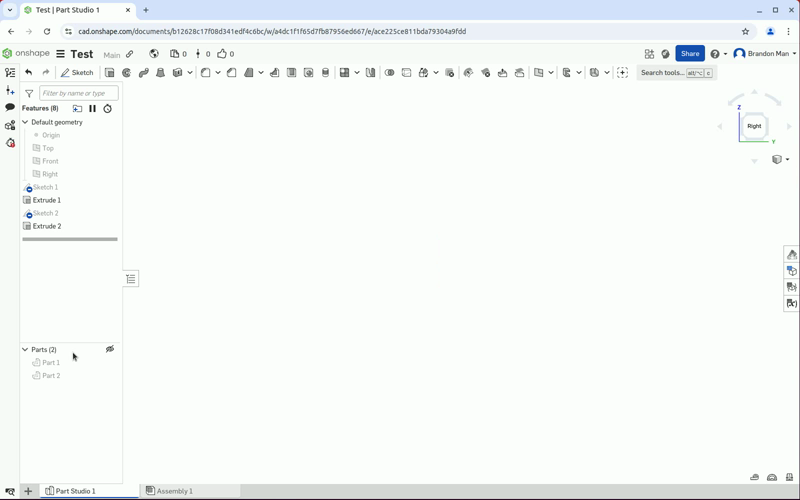
key(space)
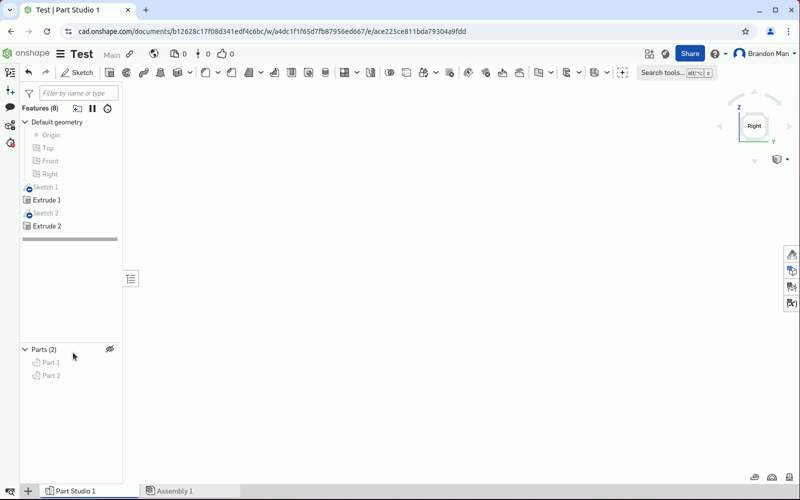
key_down(shift)
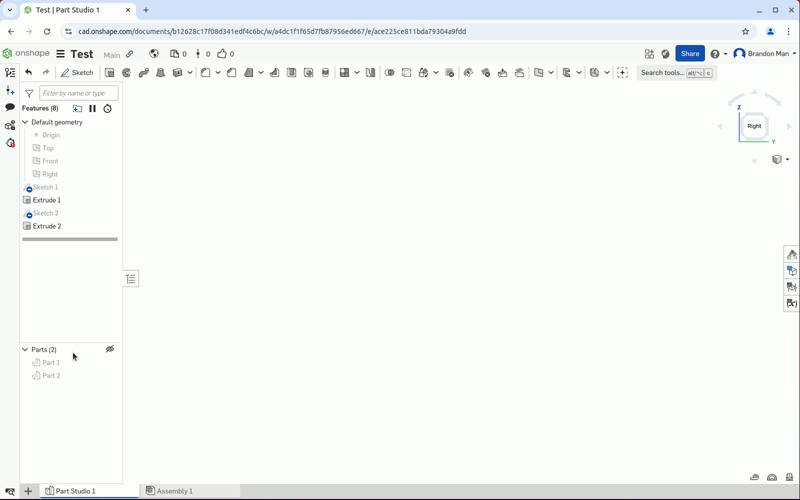
key(right)
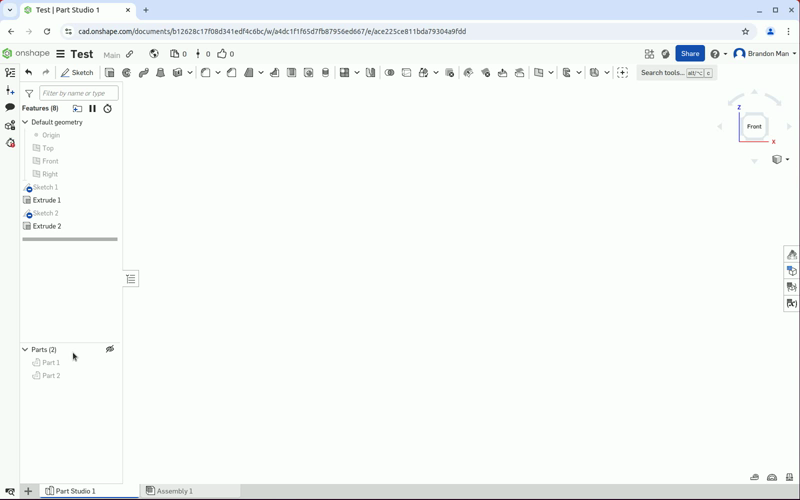
key_up(shift)
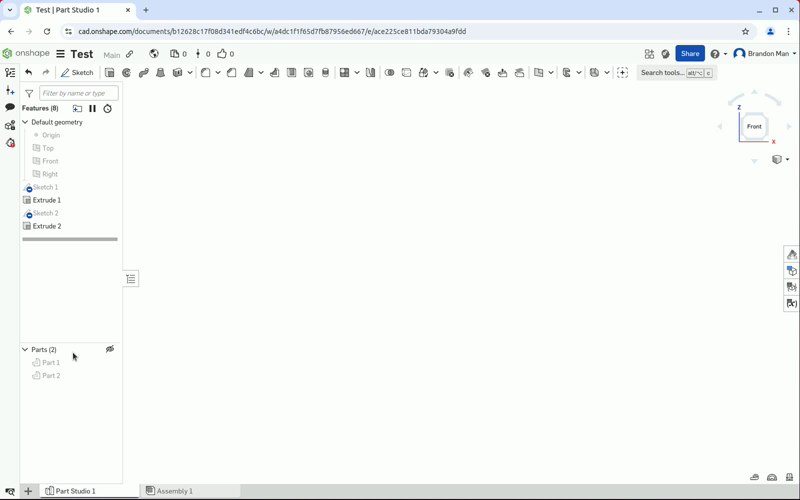
mouse_move(73, 352)
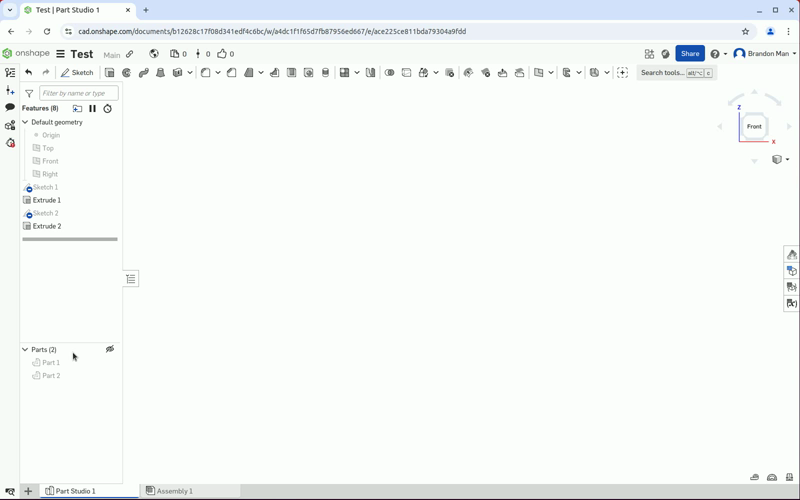
key(shift+y)
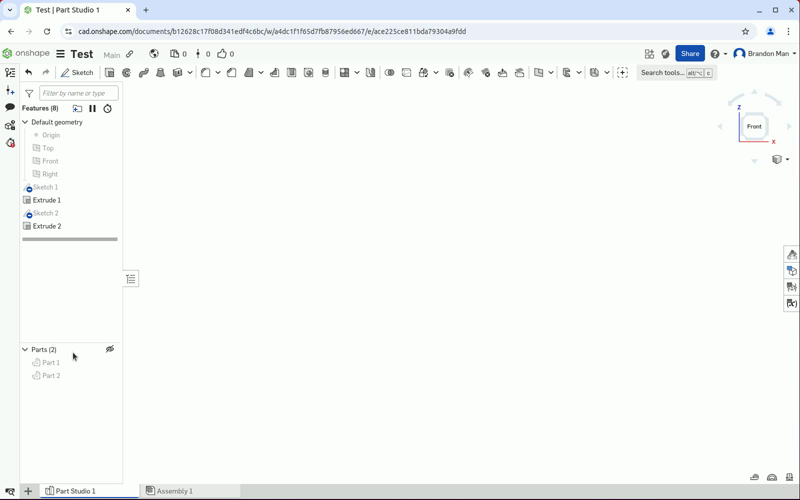
key(shift+s)
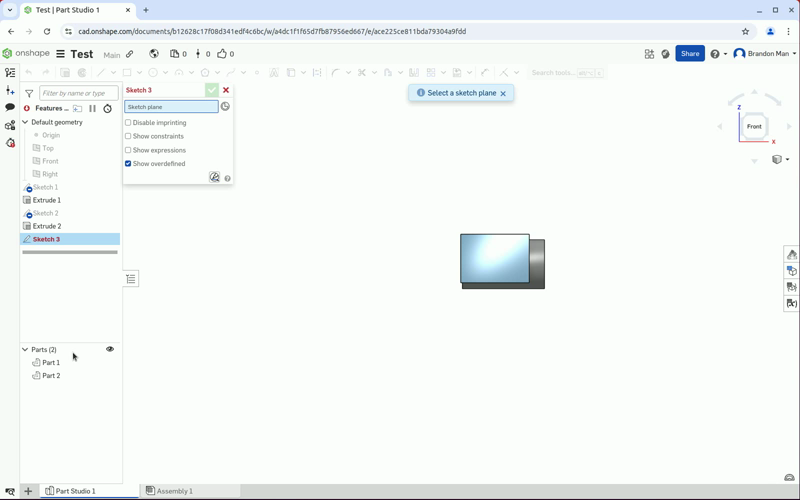
mouse_move(73, 163)
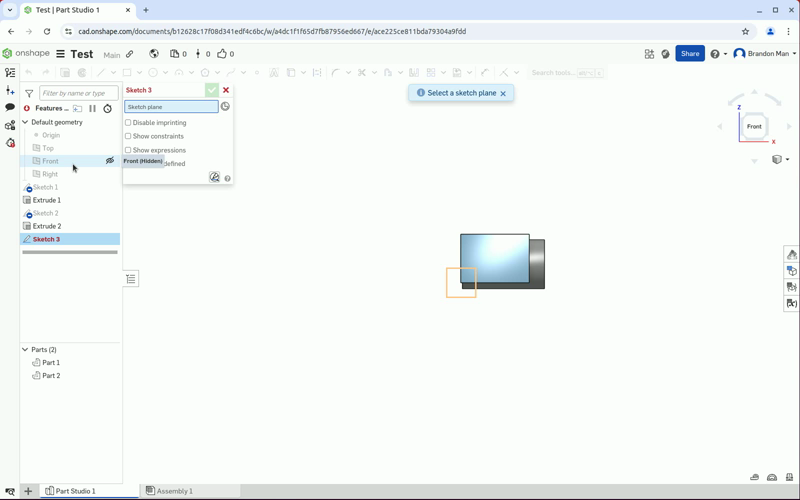
click(73, 163)
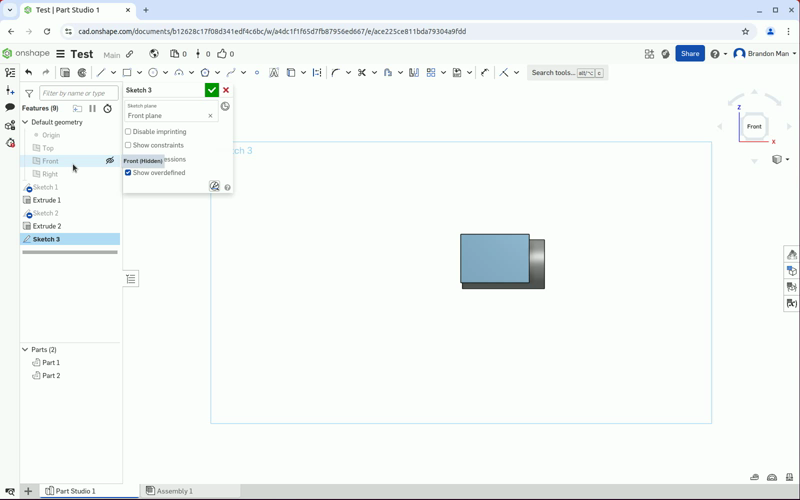
mouse_move(73, 352)
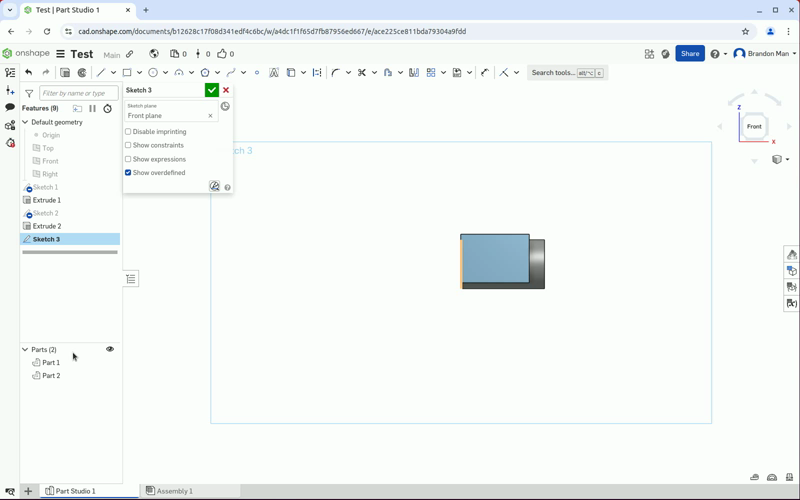
key(y)
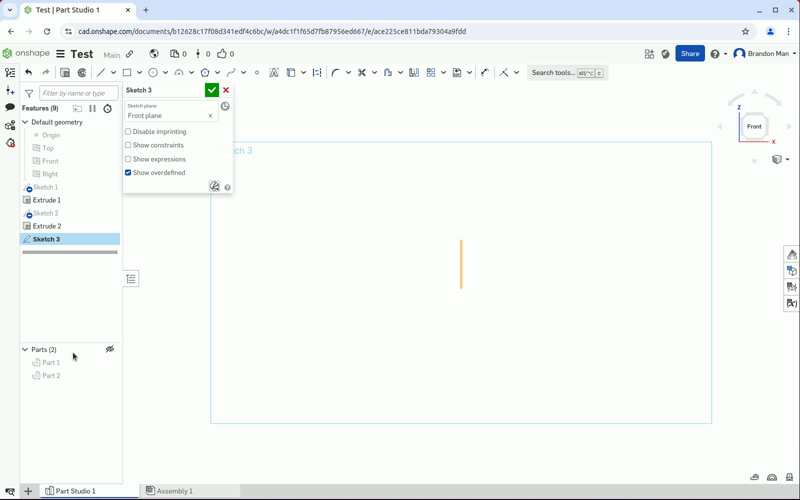
key(c)
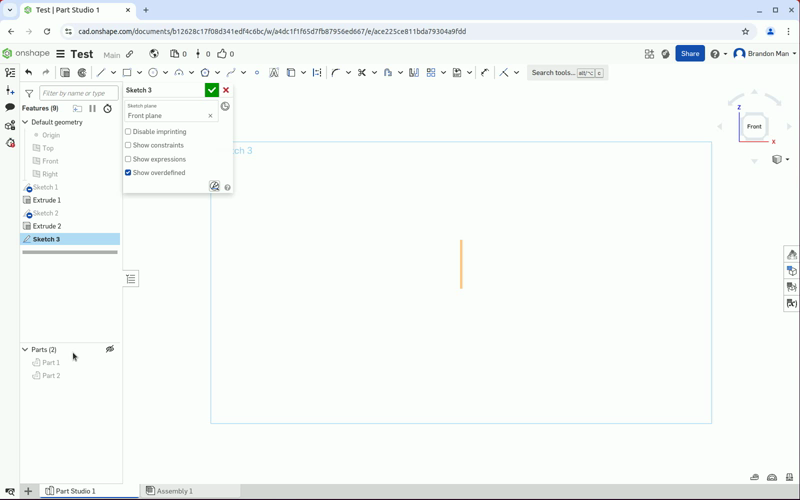
key_down(shift)
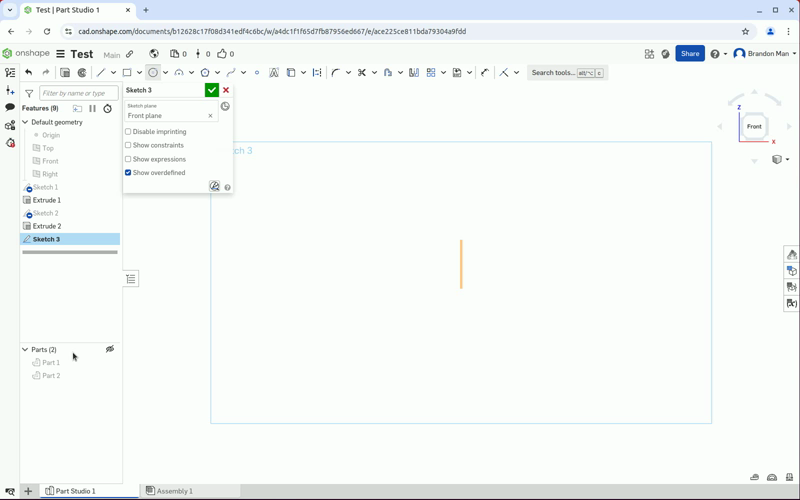
mouse_move(525, 240)
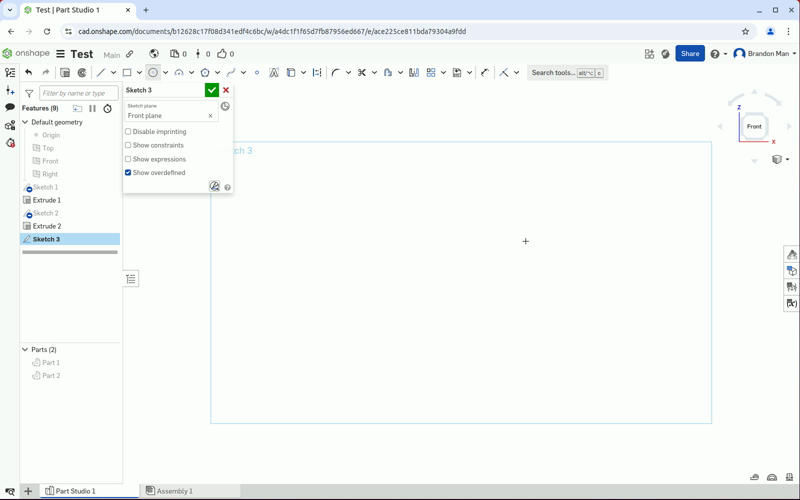
click(525, 240)
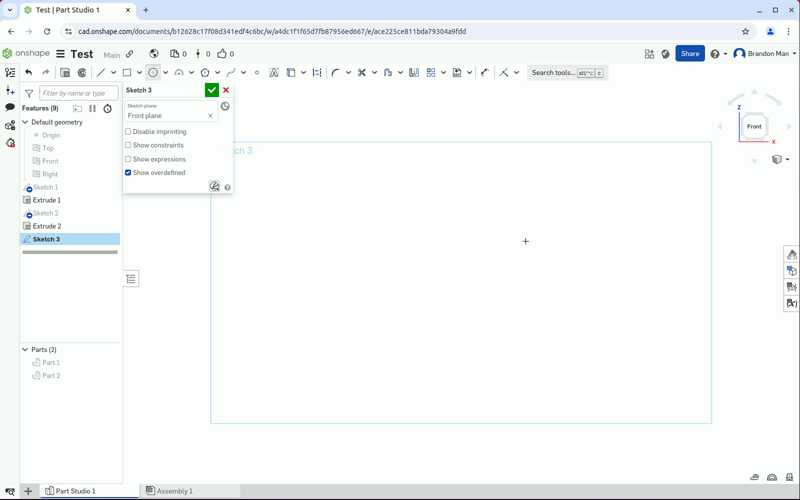
key_up(shift)
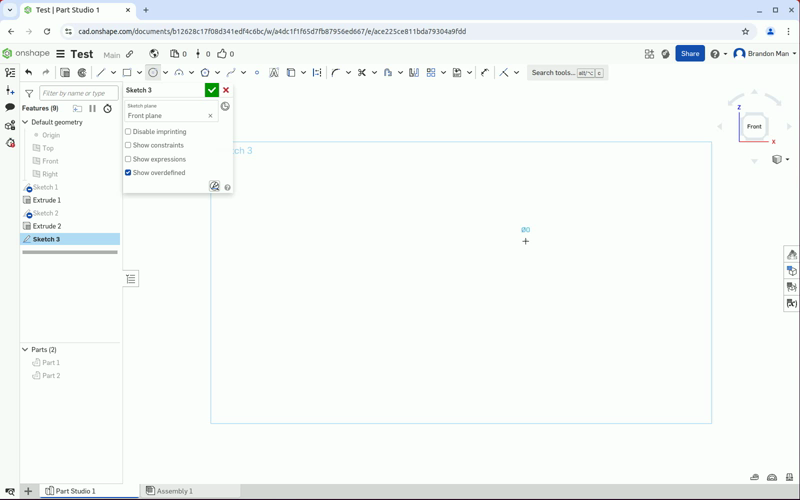
mouse_move(574, 240)
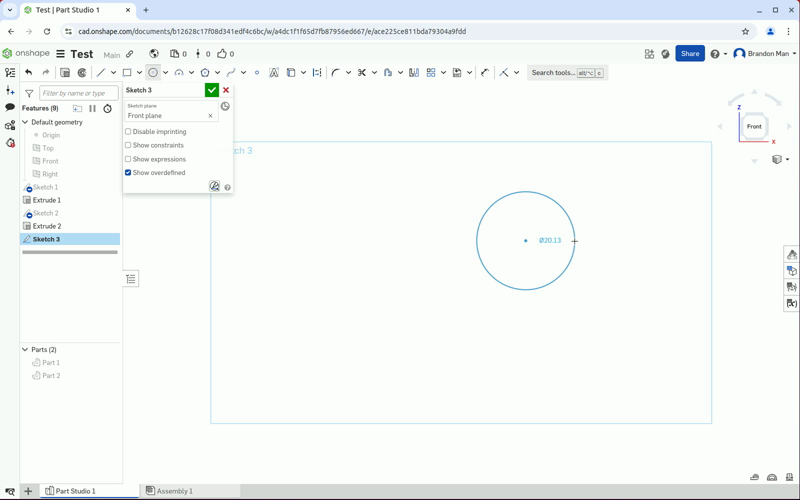
click(574, 240)
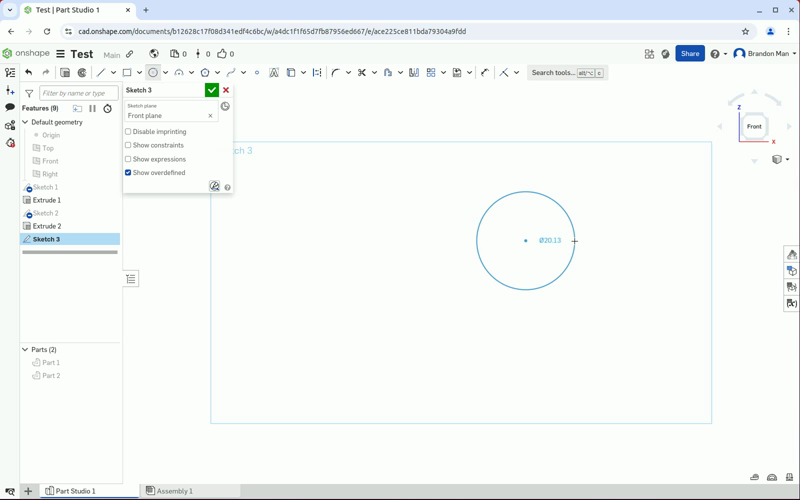
key(esc)
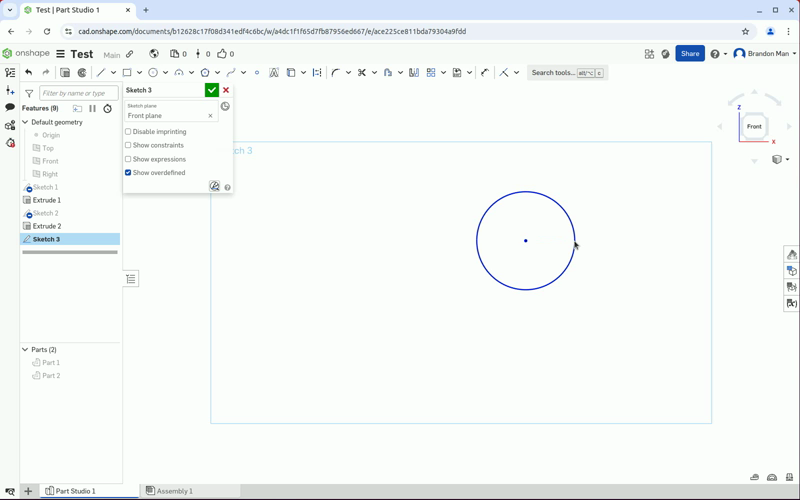
mouse_move(495, 258)
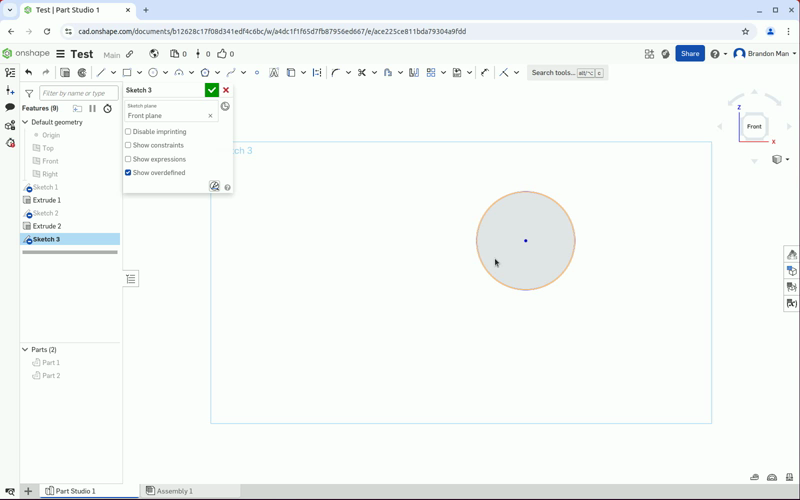
click(495, 258)
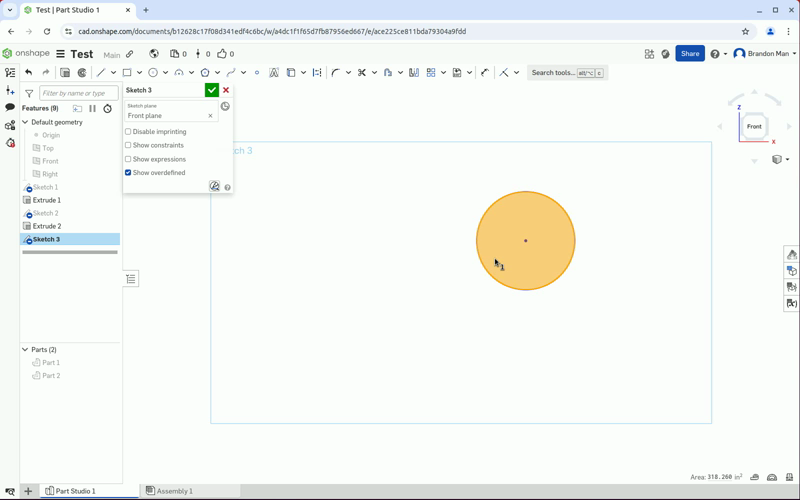
mouse_move(73, 352)
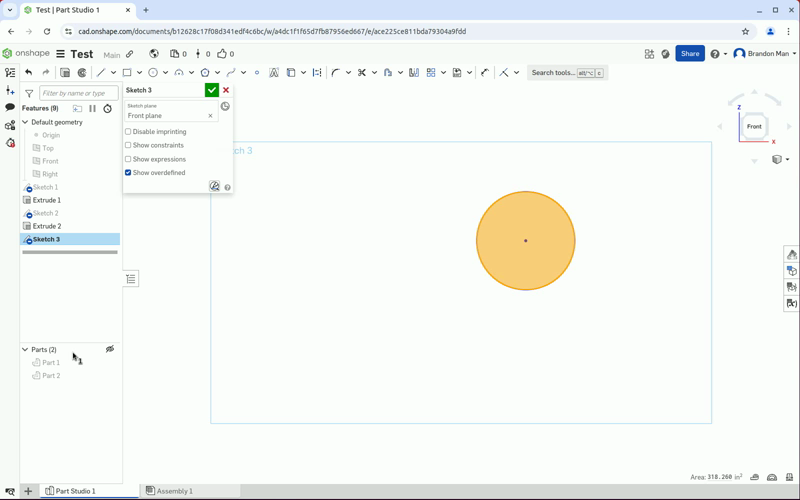
key(shift+y)
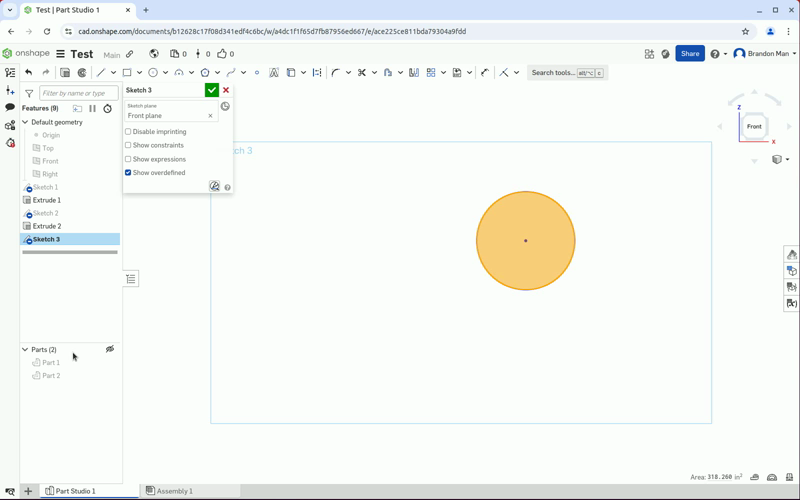
key(shift+e)
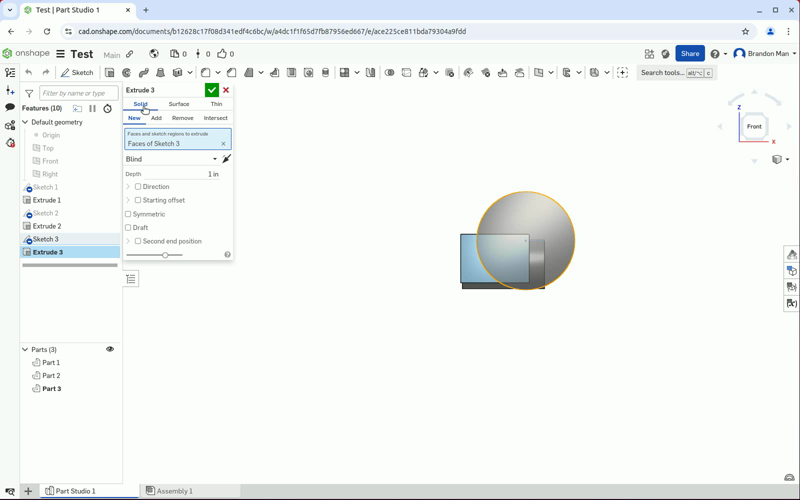
mouse_move(143, 106)
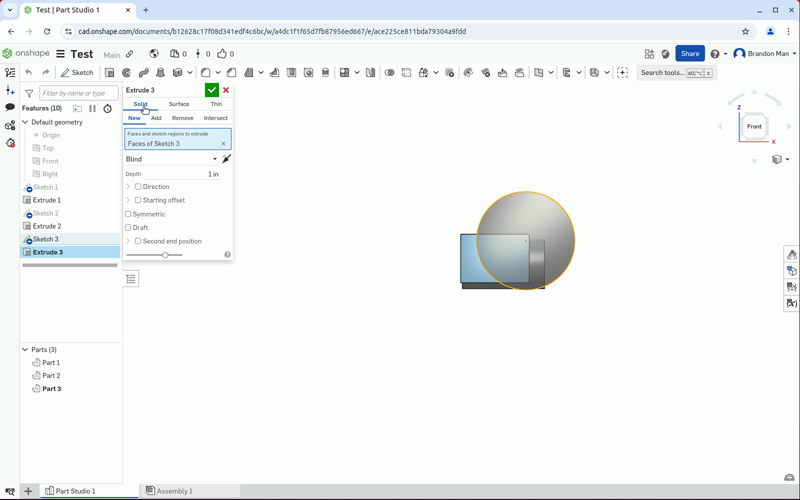
click(143, 106)
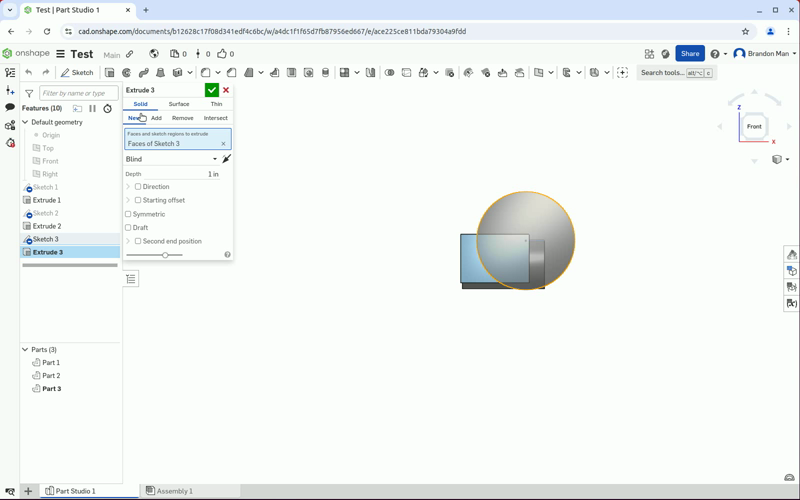
mouse_move(137, 120)
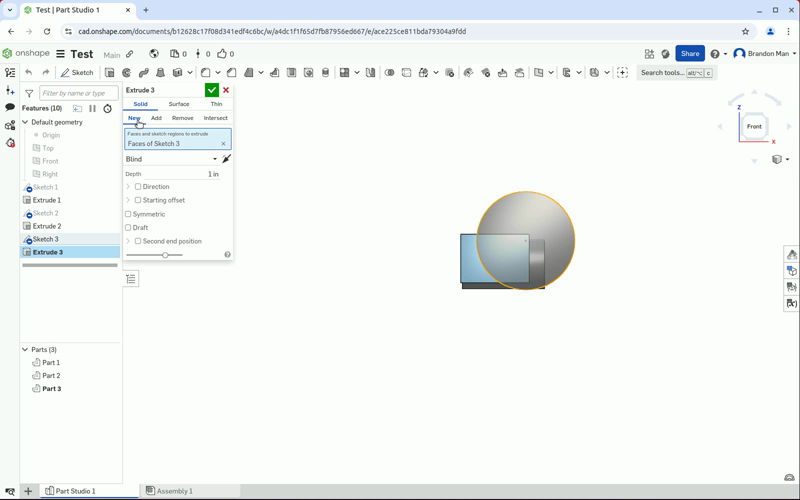
click(137, 120)
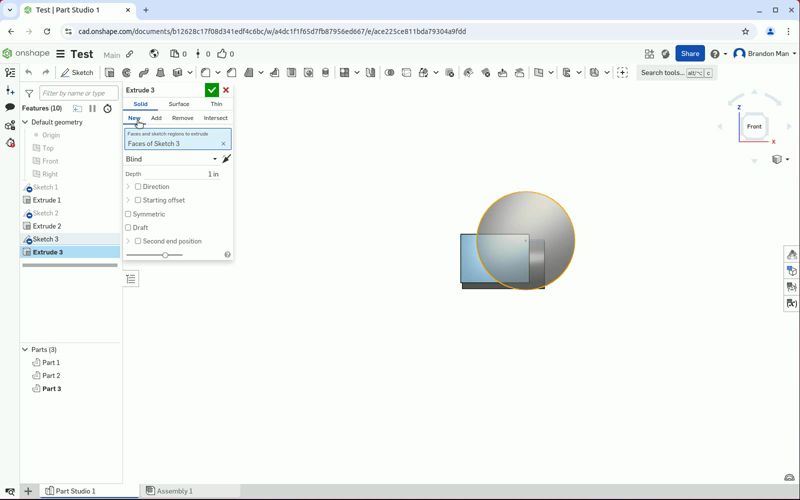
key(tab, 4)
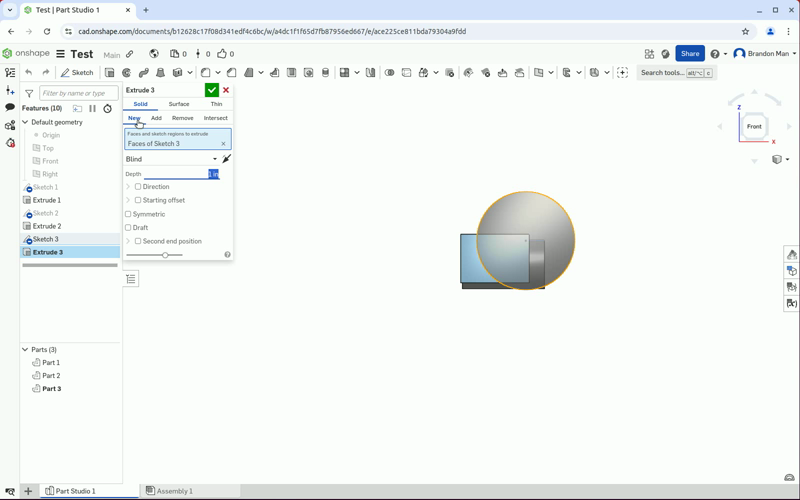
text(4.814)
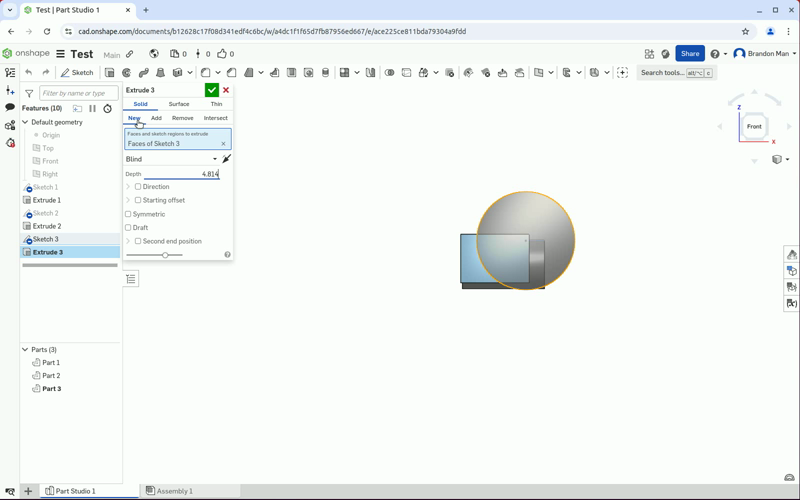
key(enter)
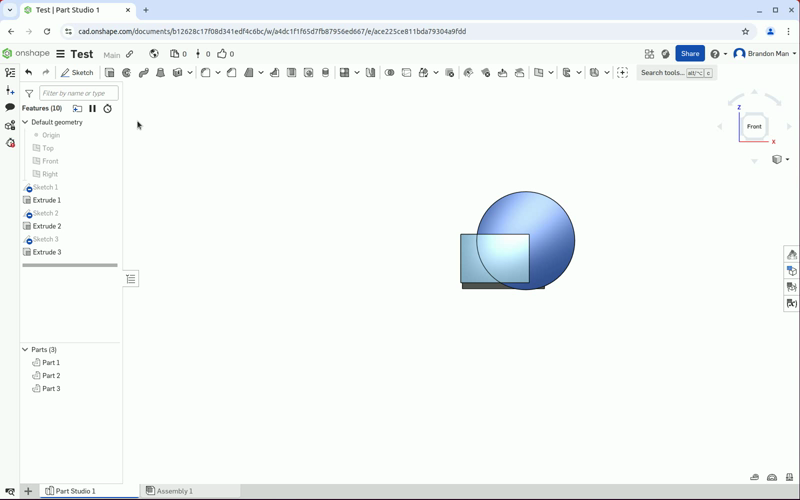
key(shift+h)
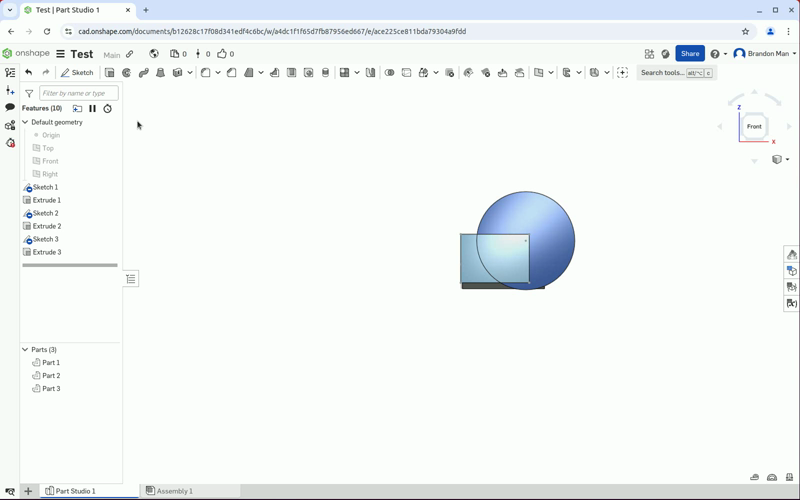
key(shift+h)
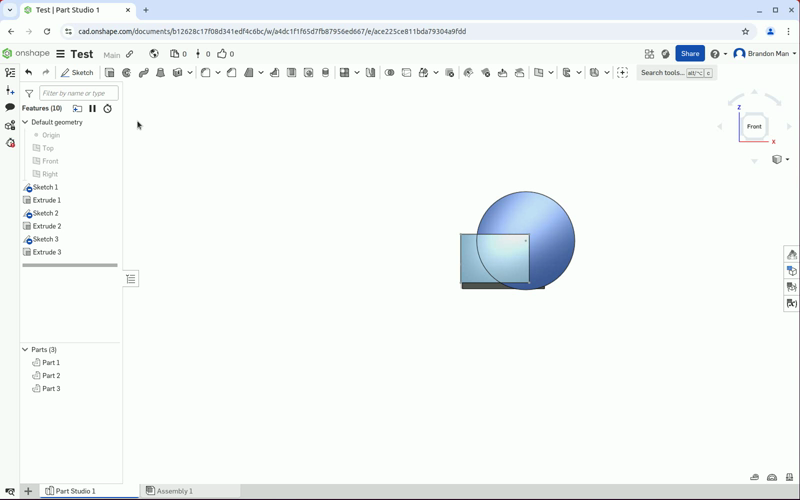
key(shift+7)
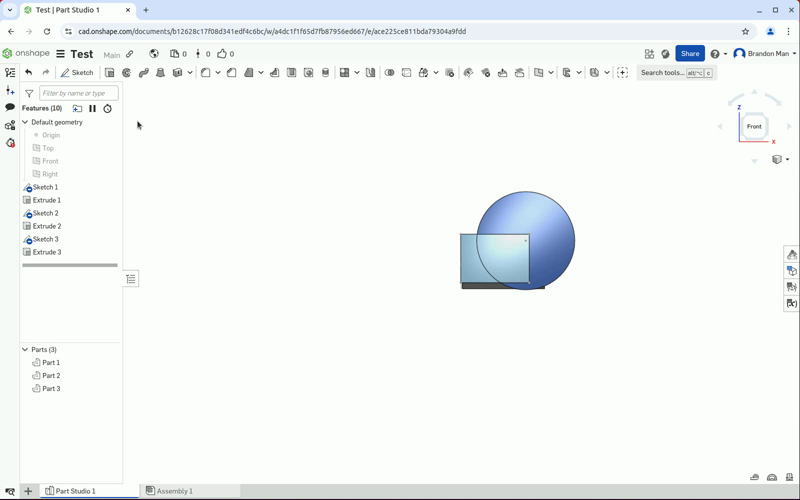
key(left, 2)
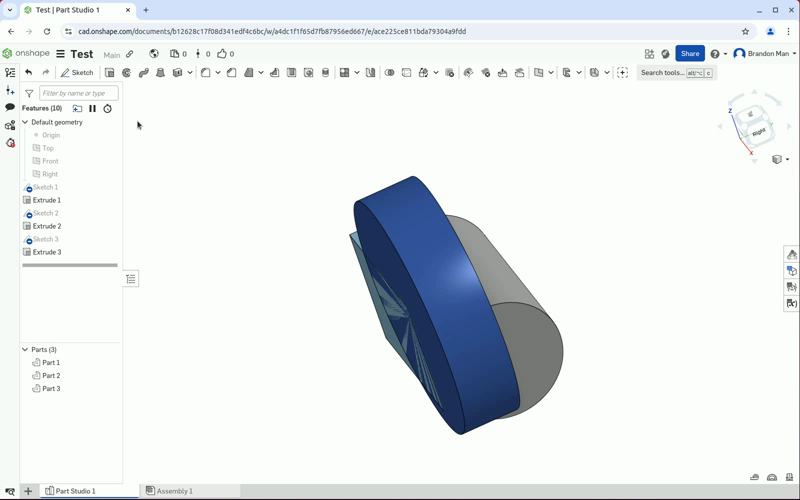
key(down, 2)
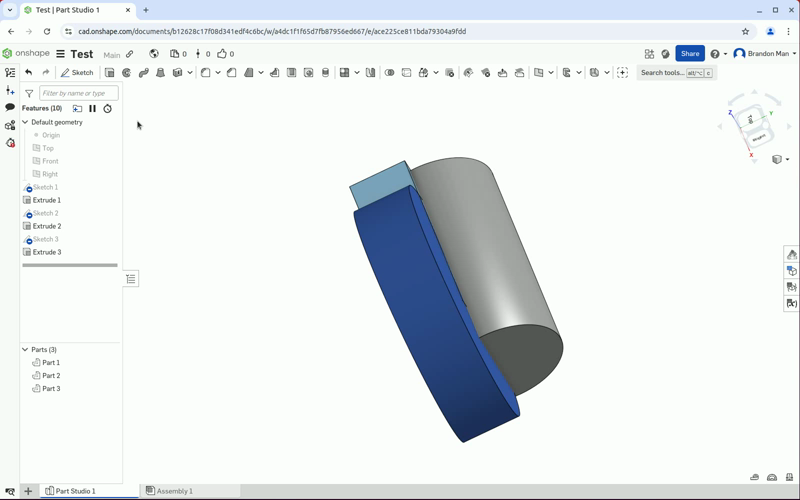
key(up, 2)
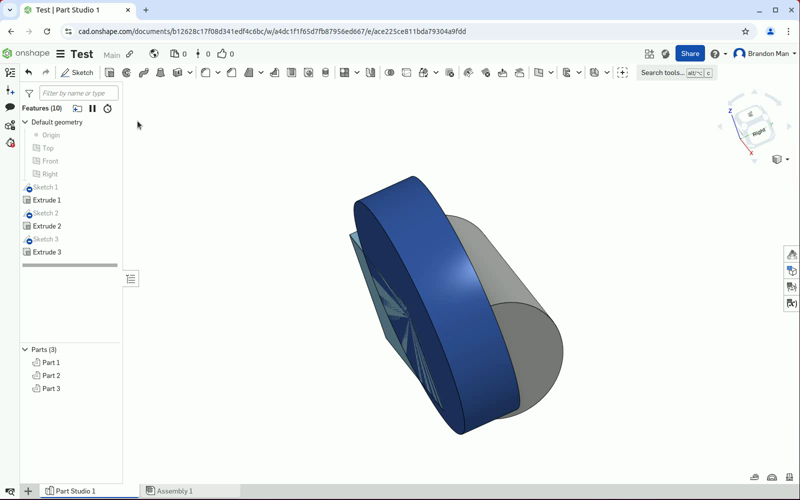
key(right, 2)
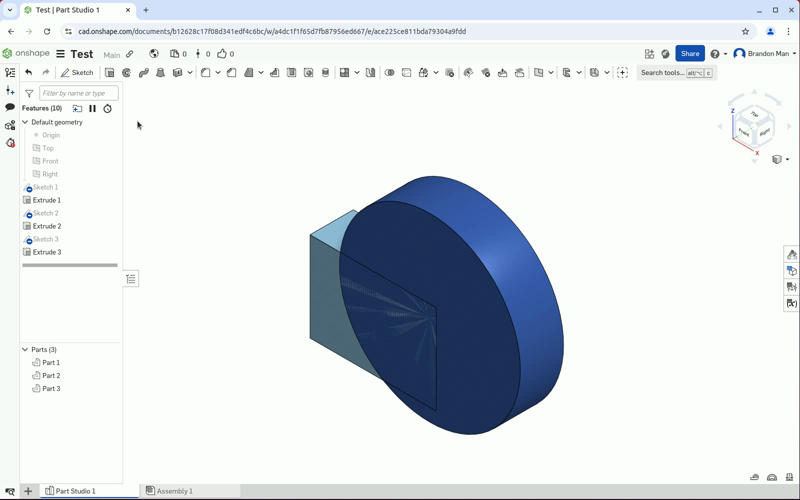
mouse_move(73, 189)
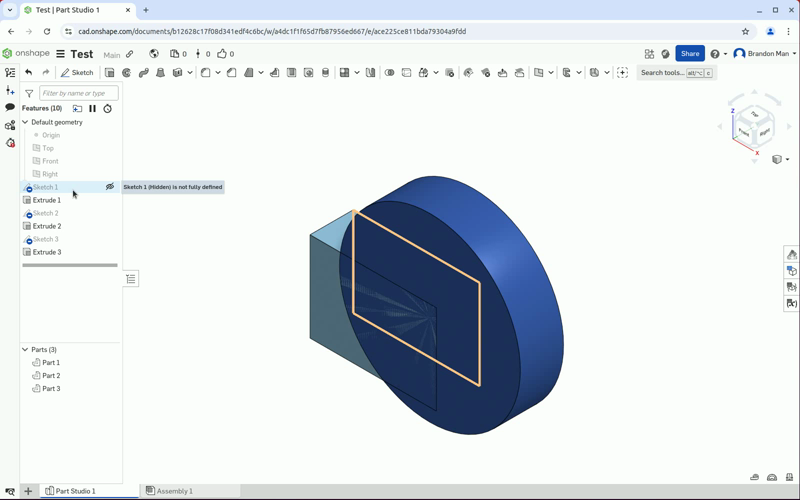
click(73, 189)